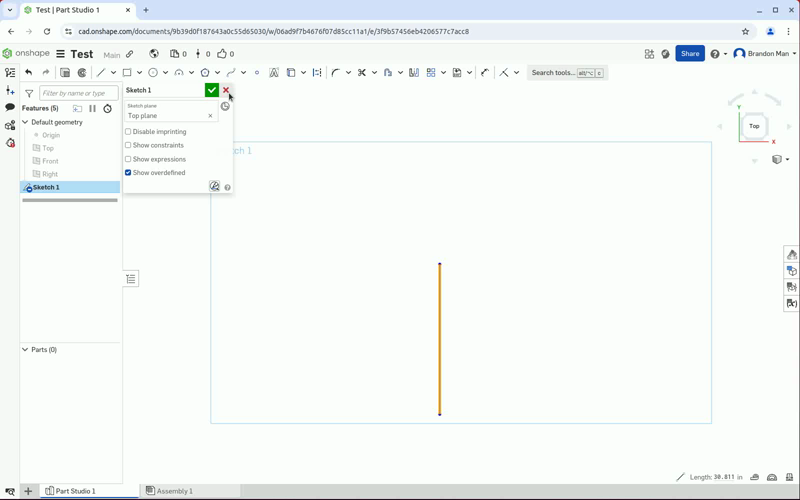
key(shift+h)
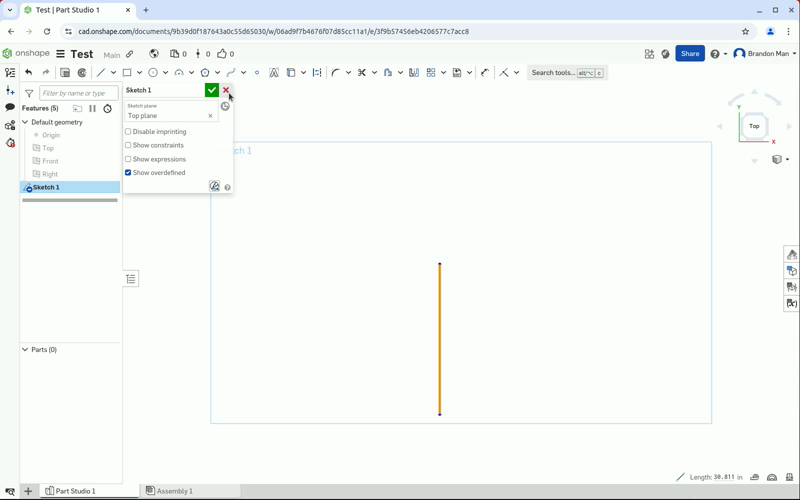
key(shift+s)
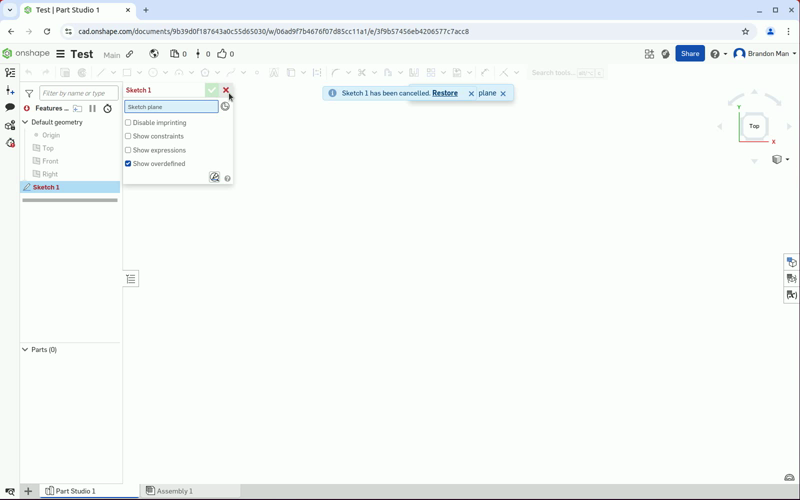
mouse_move(73, 150)
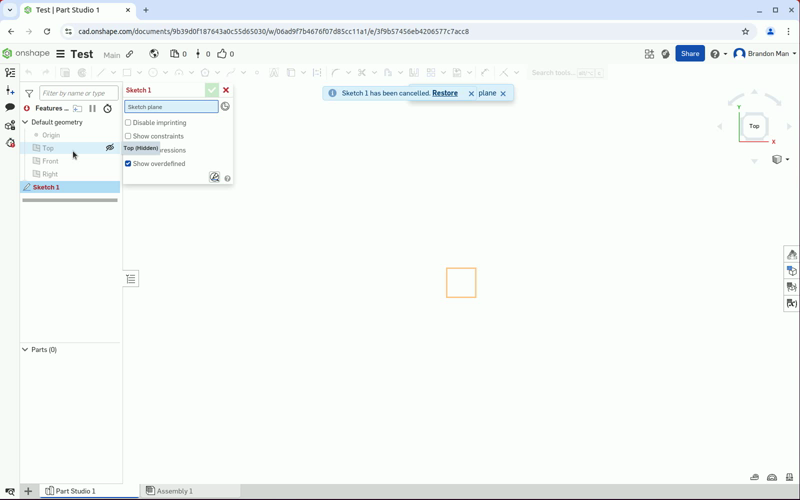
click(73, 150)
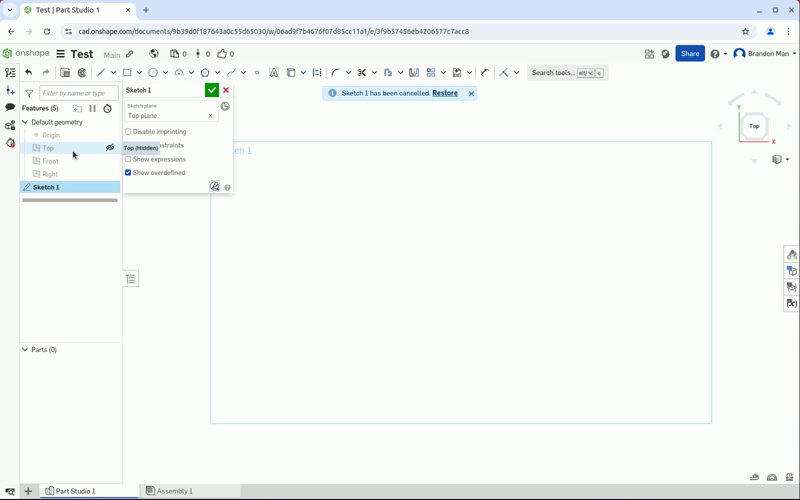
mouse_move(73, 352)
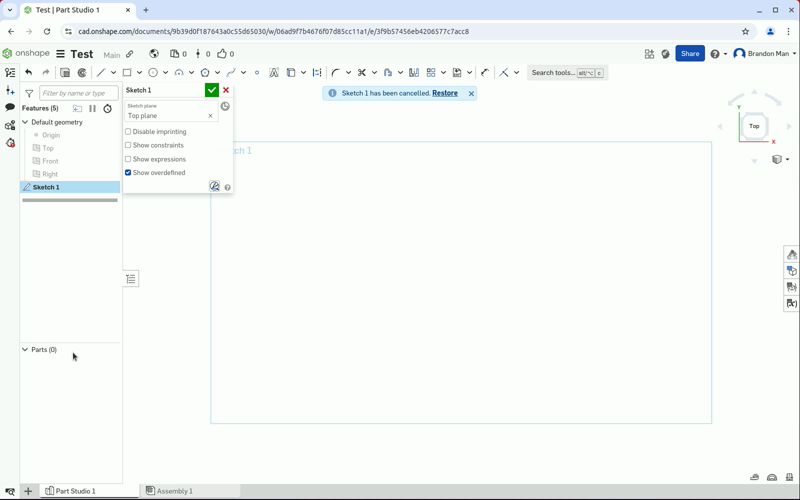
key(y)
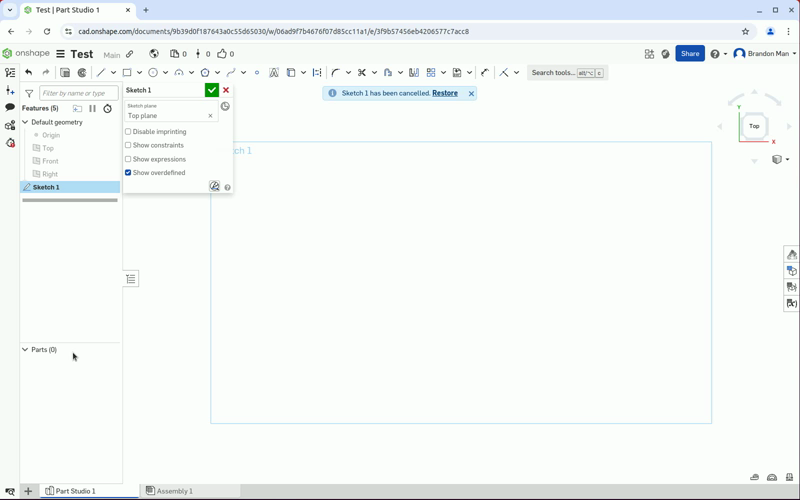
key(c)
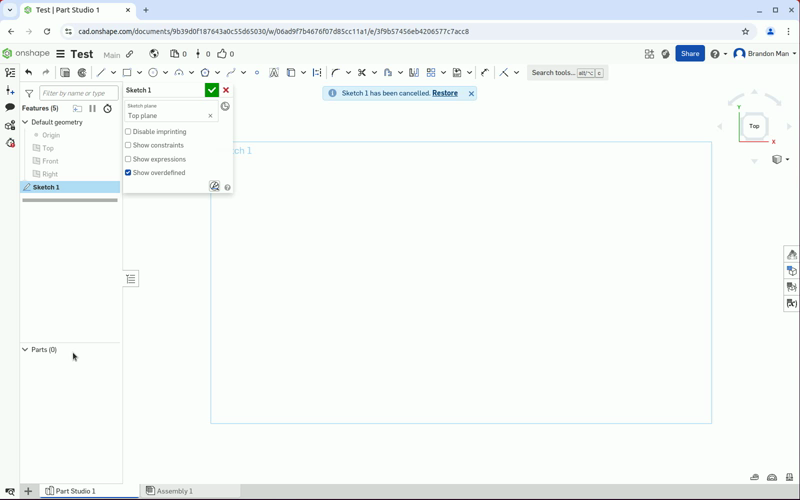
key_down(shift)
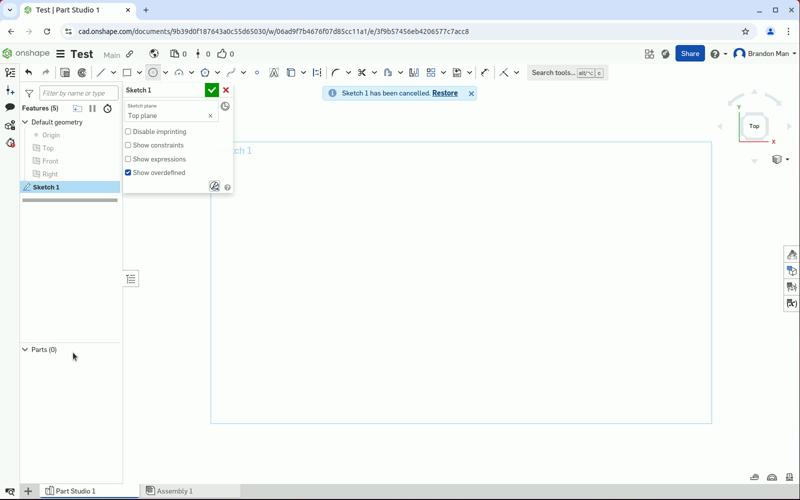
mouse_move(461, 282)
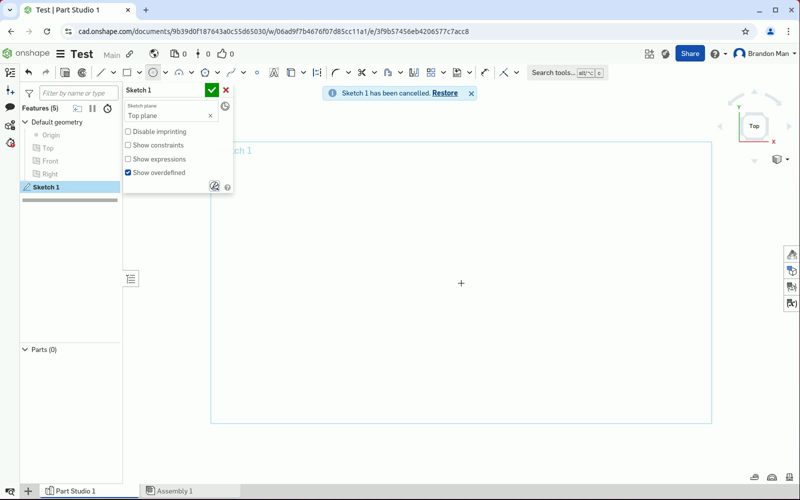
click(461, 282)
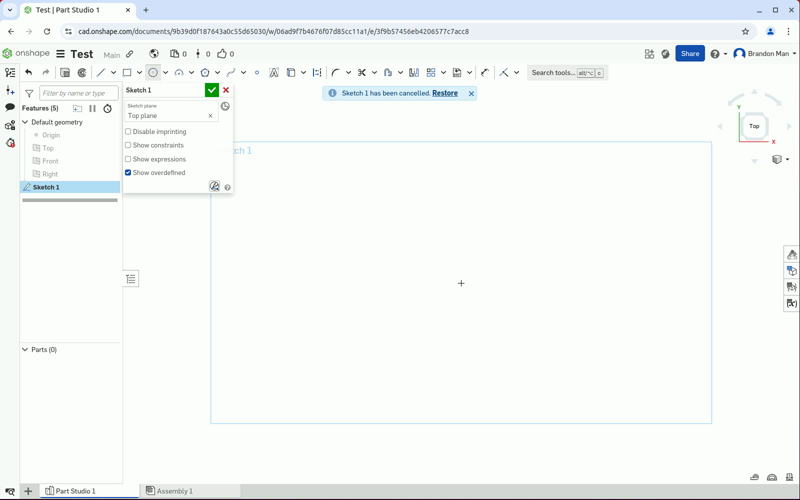
key_up(shift)
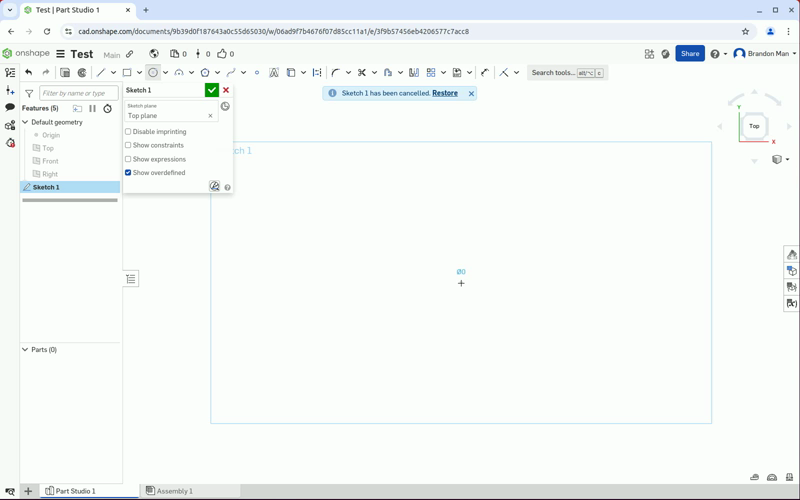
mouse_move(574, 282)
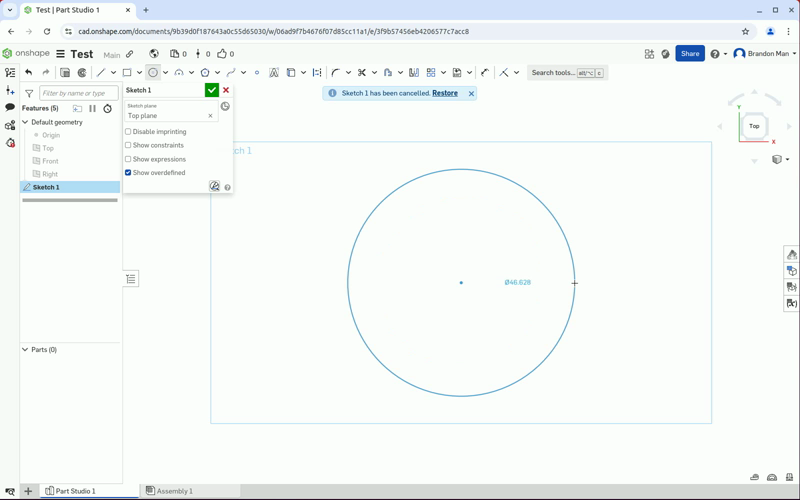
click(574, 282)
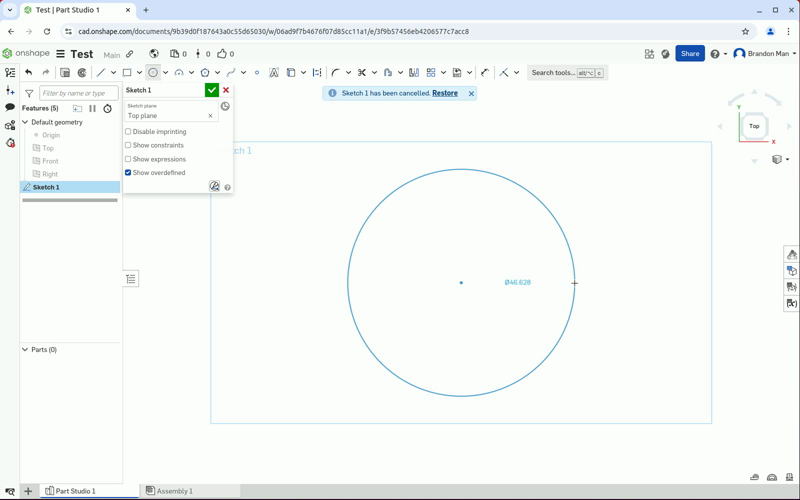
key(esc)
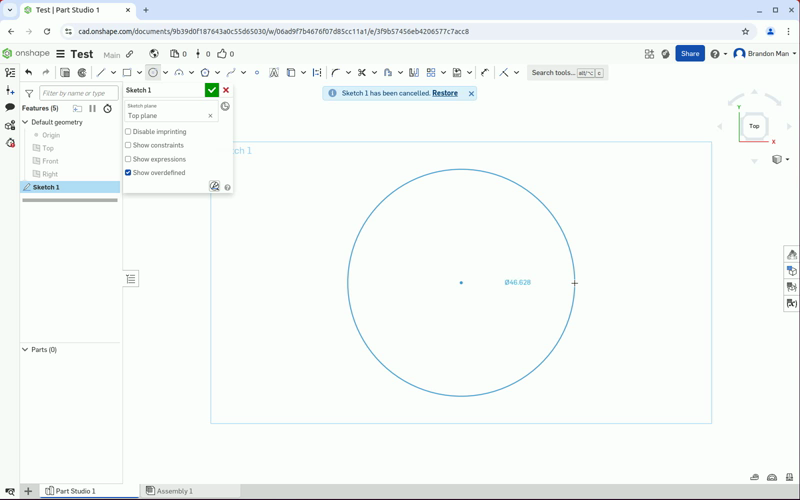
key(c)
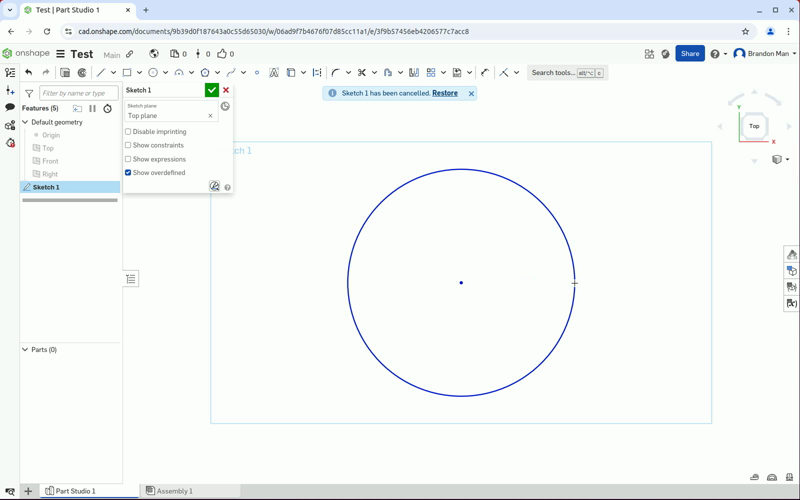
key_down(shift)
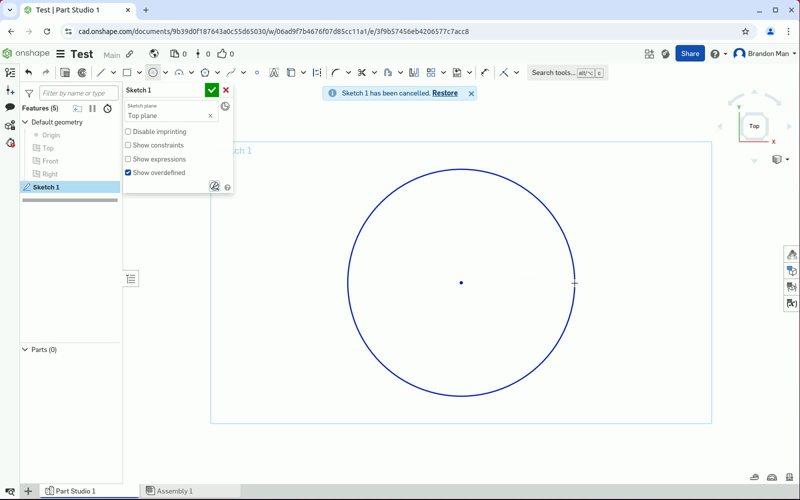
mouse_move(461, 282)
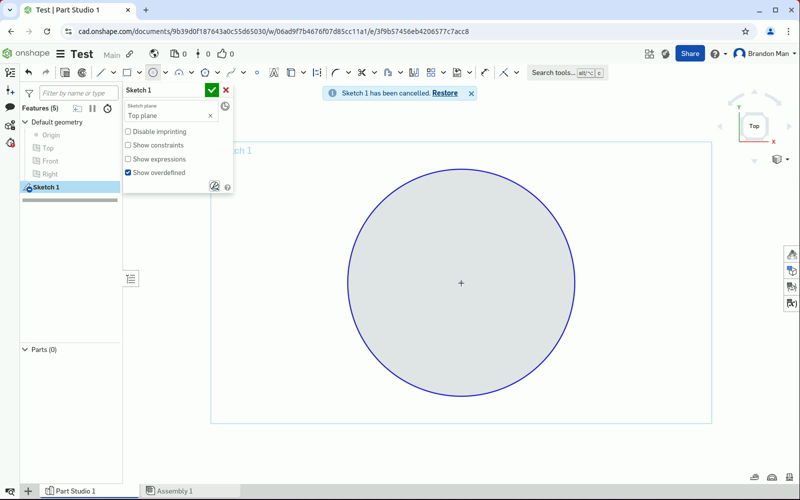
click(461, 282)
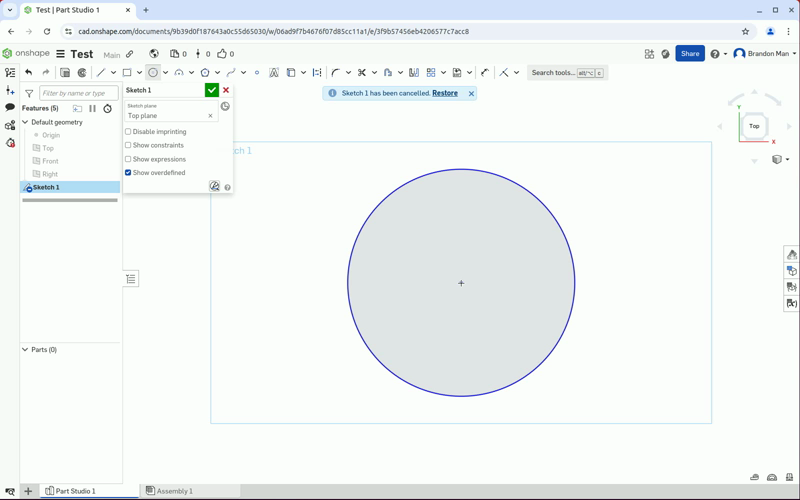
key_up(shift)
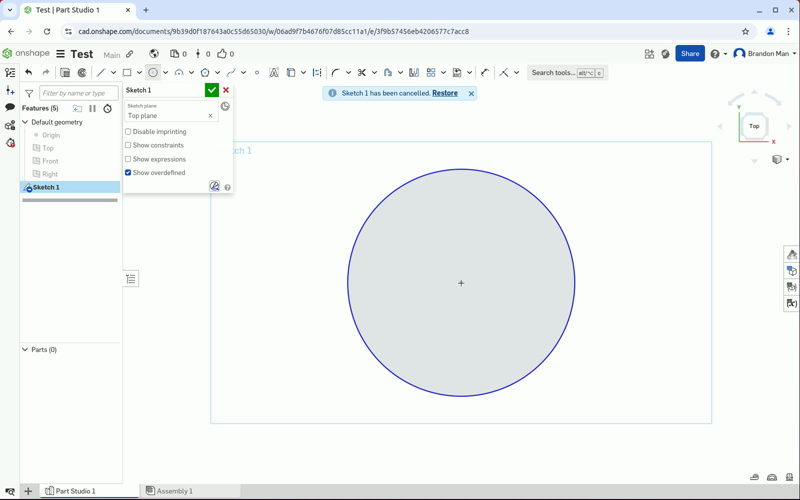
mouse_move(569, 282)
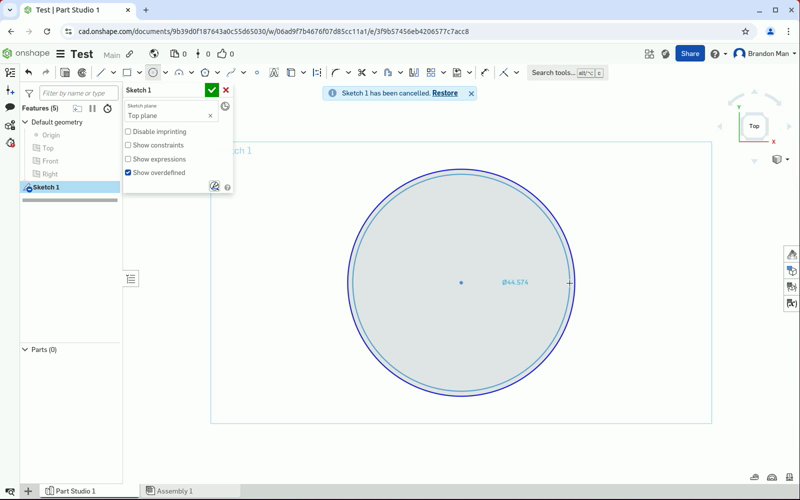
click(569, 282)
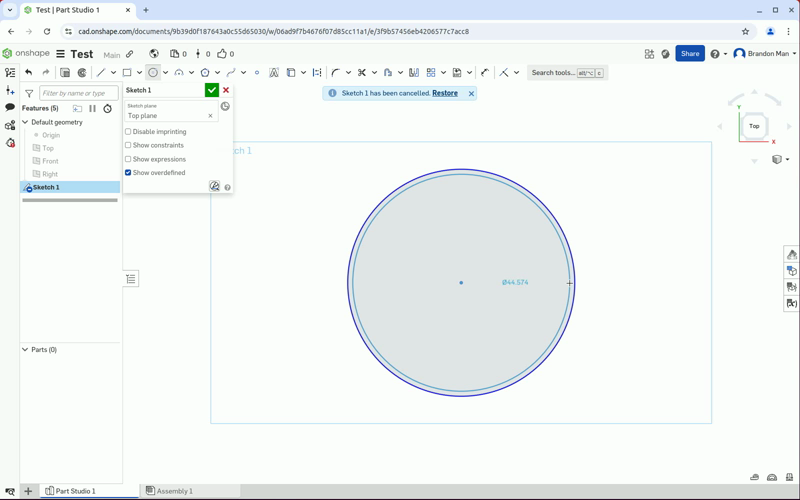
key(esc)
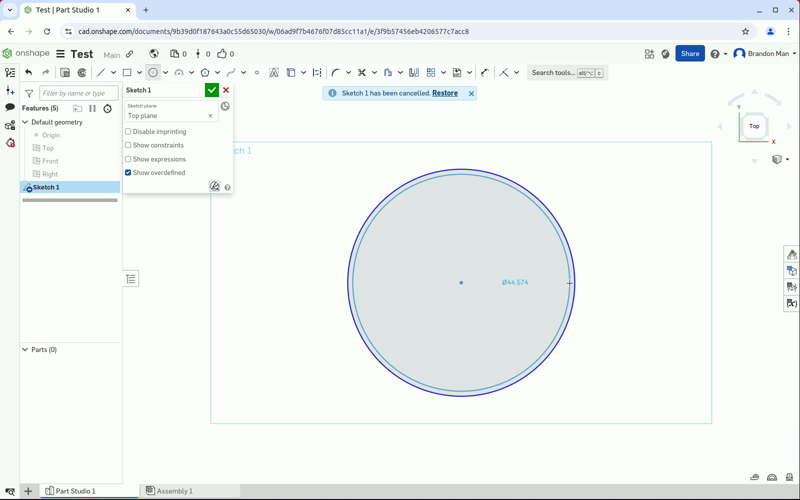
mouse_move(399, 191)
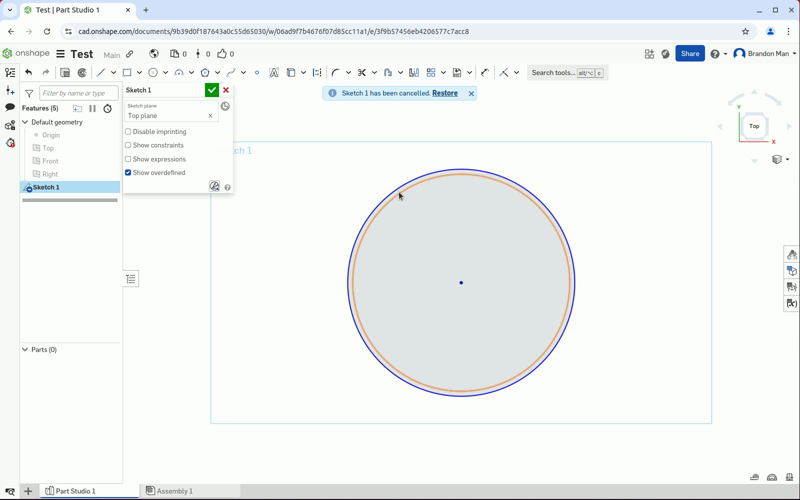
click(399, 191)
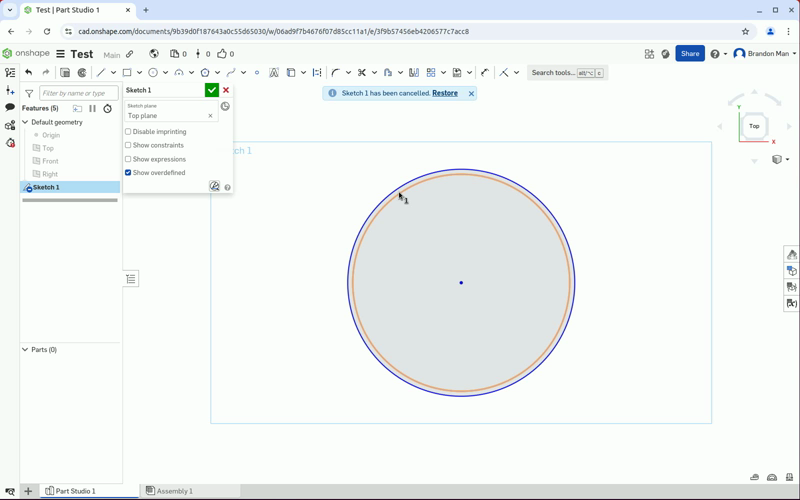
mouse_move(73, 352)
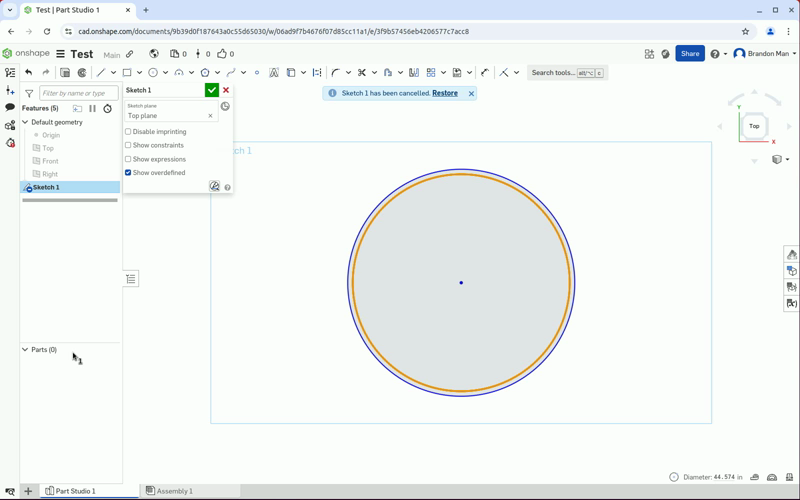
key(shift+y)
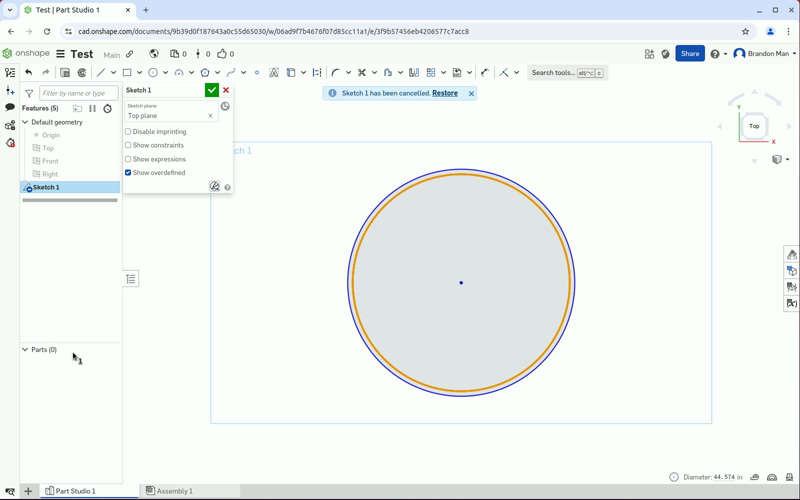
key(shift+e)
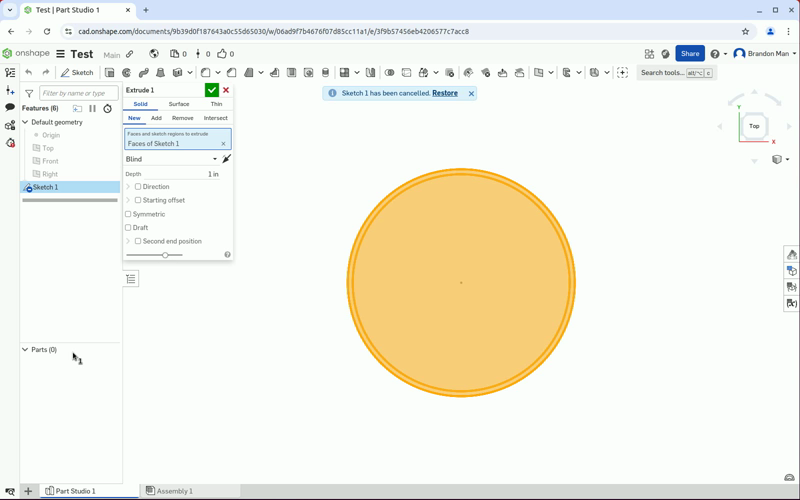
mouse_move(143, 106)
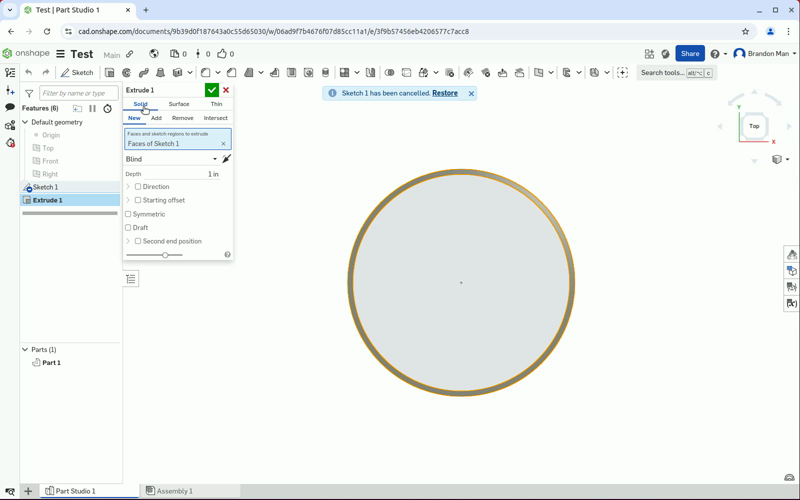
click(143, 106)
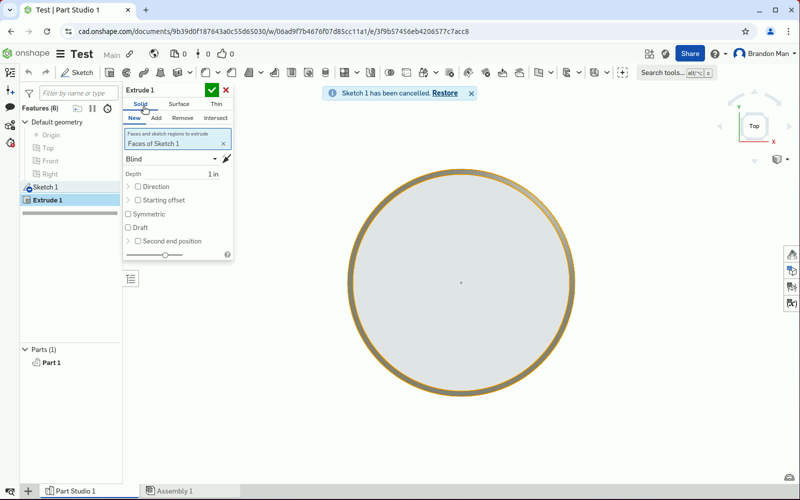
mouse_move(137, 120)
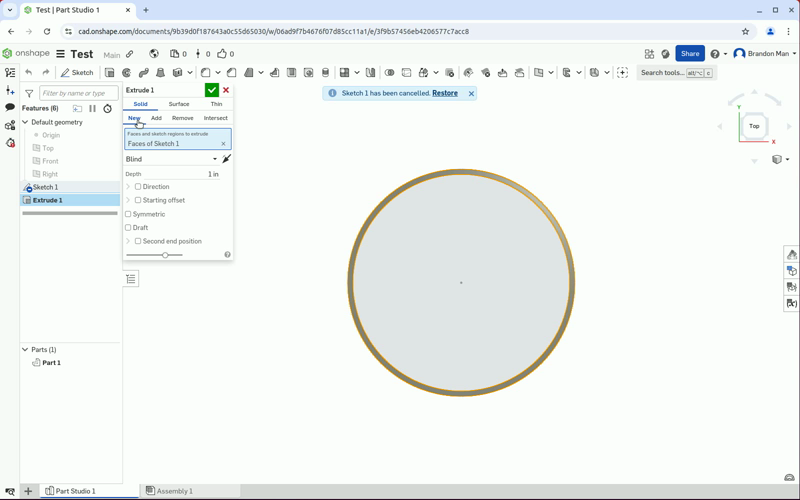
click(137, 120)
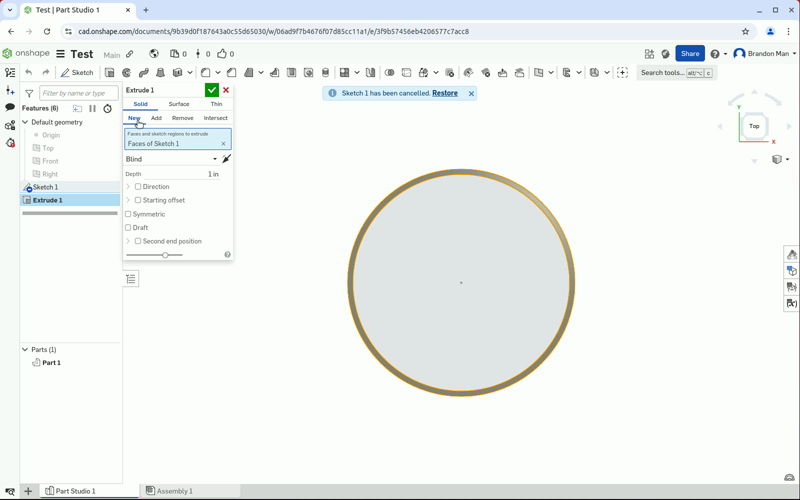
key(tab, 4)
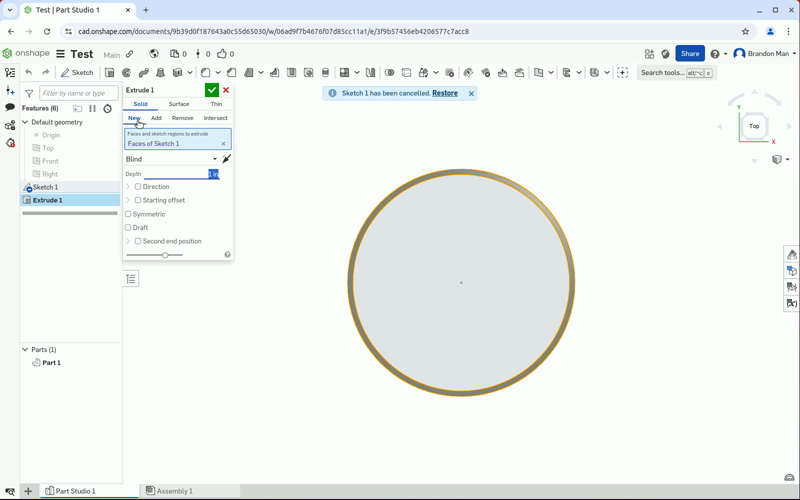
text(14.202)
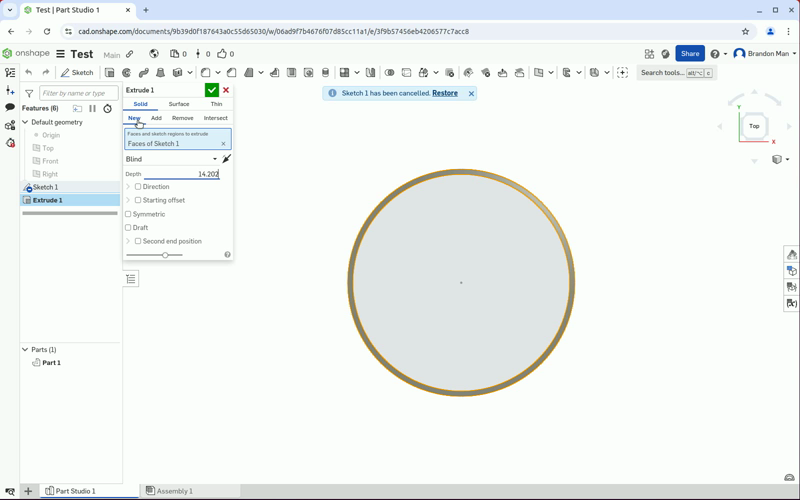
key(enter)
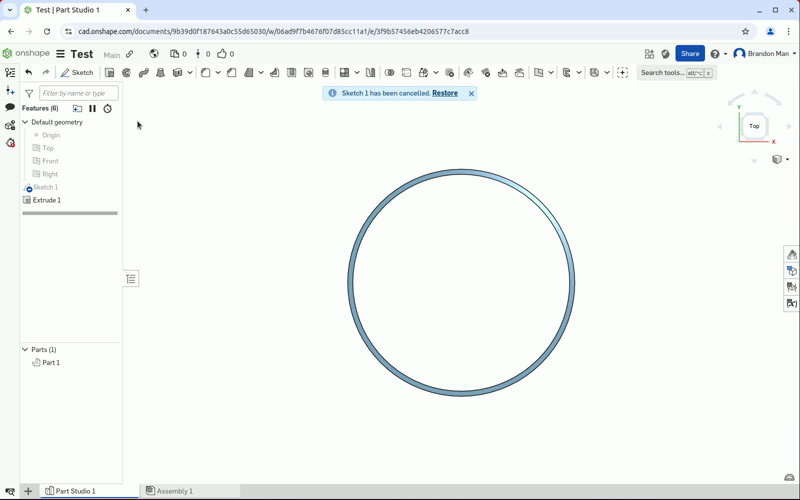
key(shift+h)
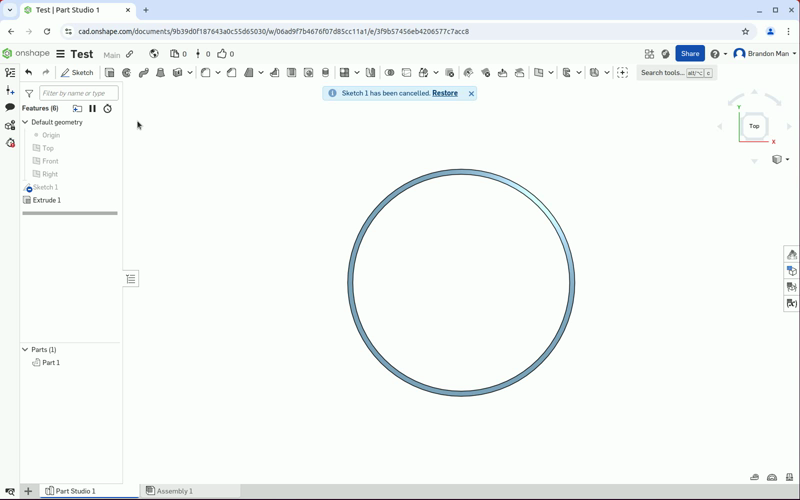
key(shift+h)
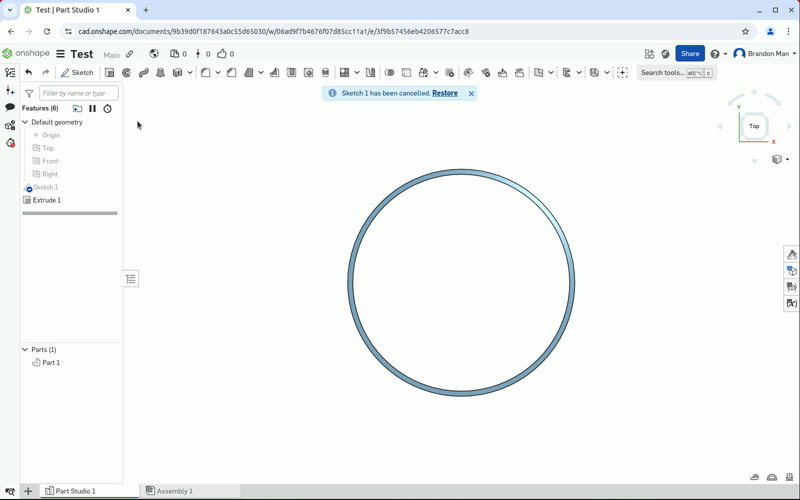
mouse_move(73, 189)
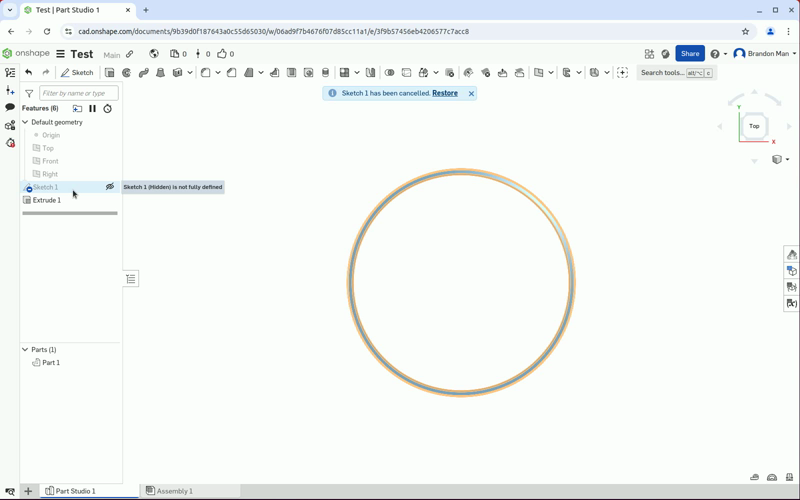
click(73, 189)
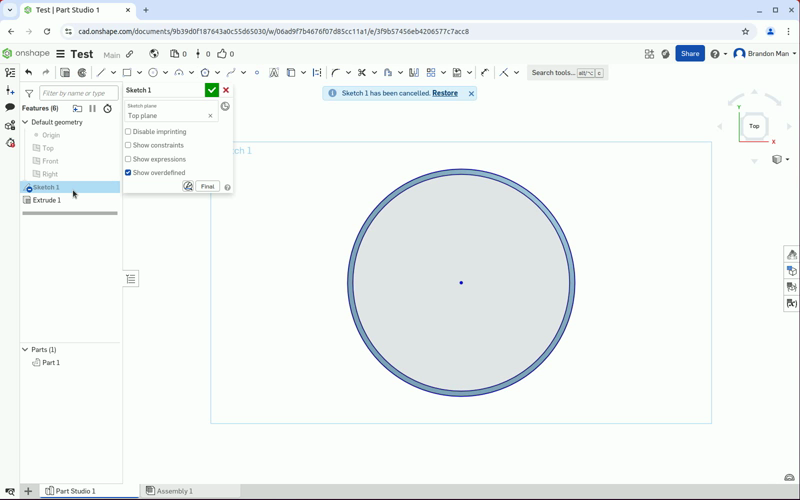
mouse_move(229, 92)
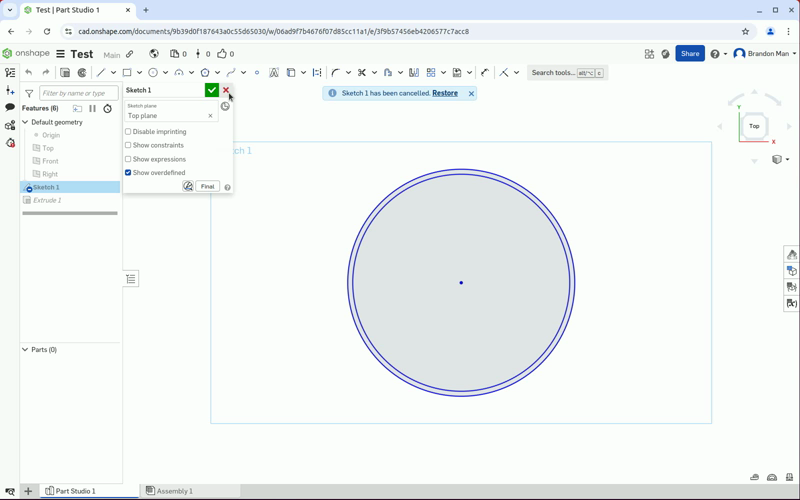
click(229, 92)
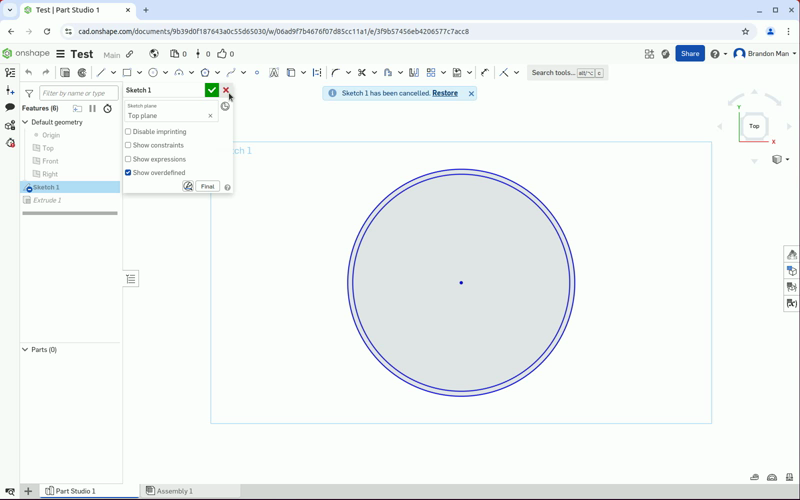
key(shift+s)
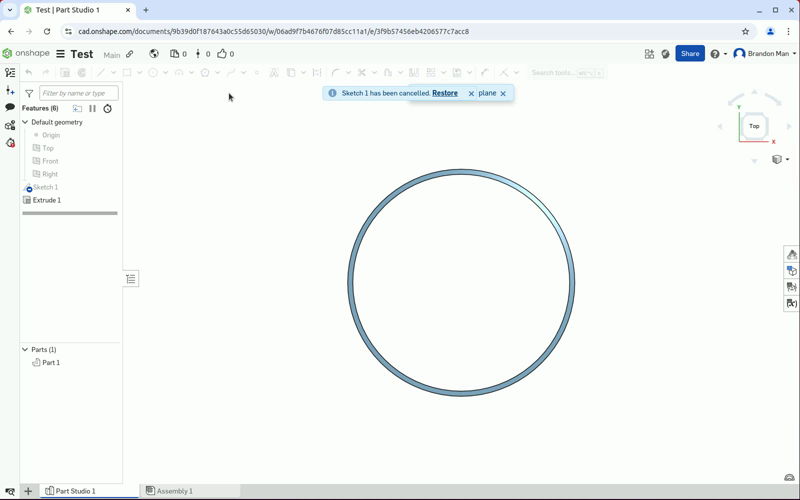
mouse_move(73, 150)
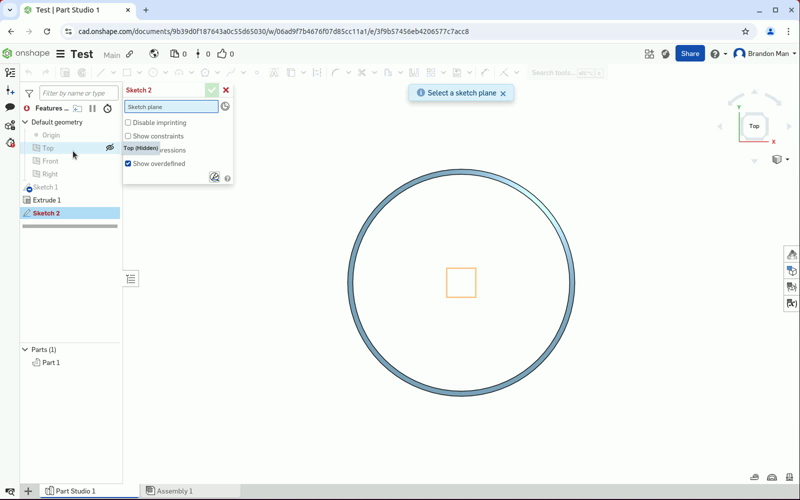
click(73, 150)
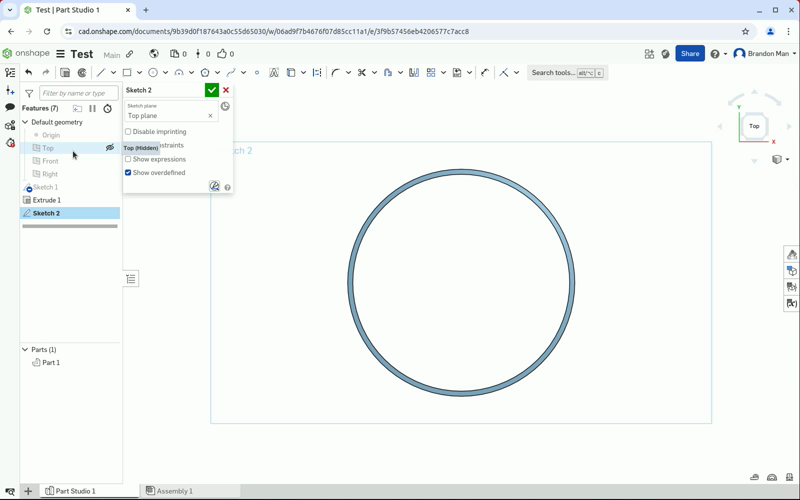
mouse_move(73, 352)
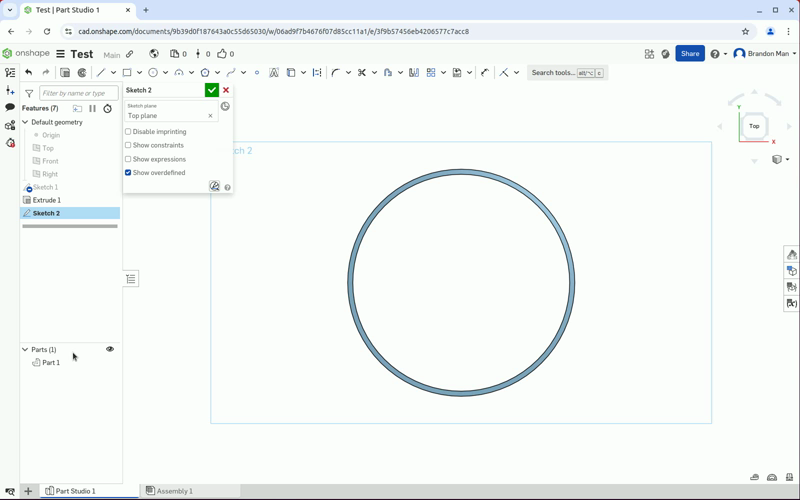
key(y)
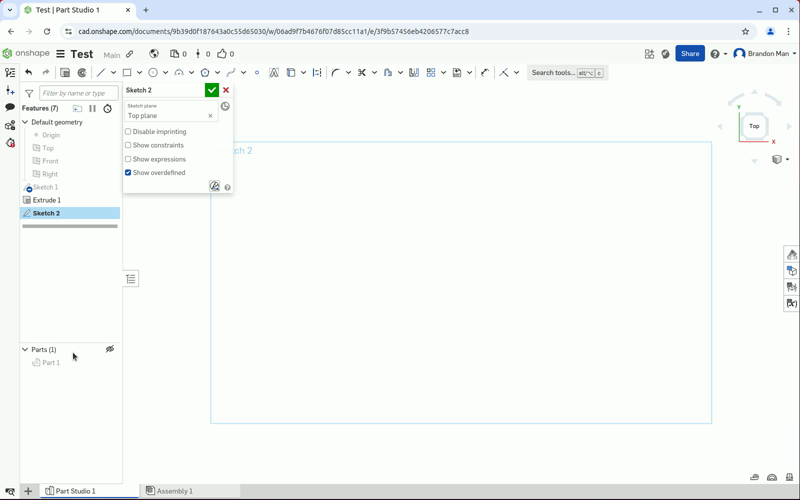
key(c)
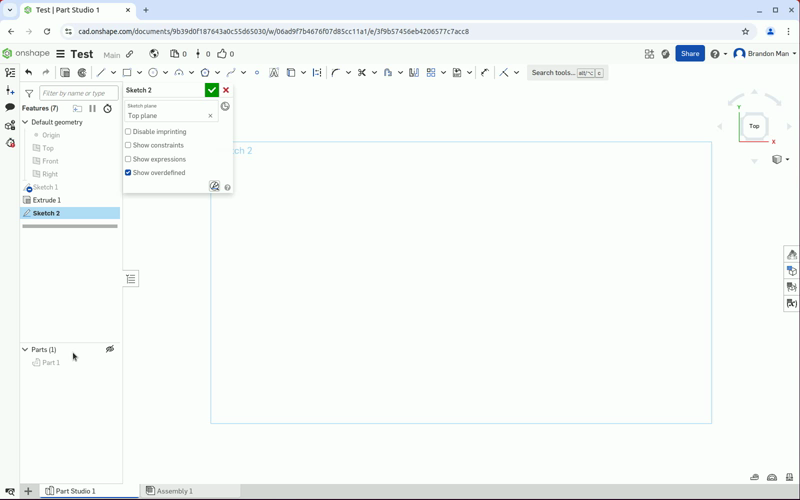
key_down(shift)
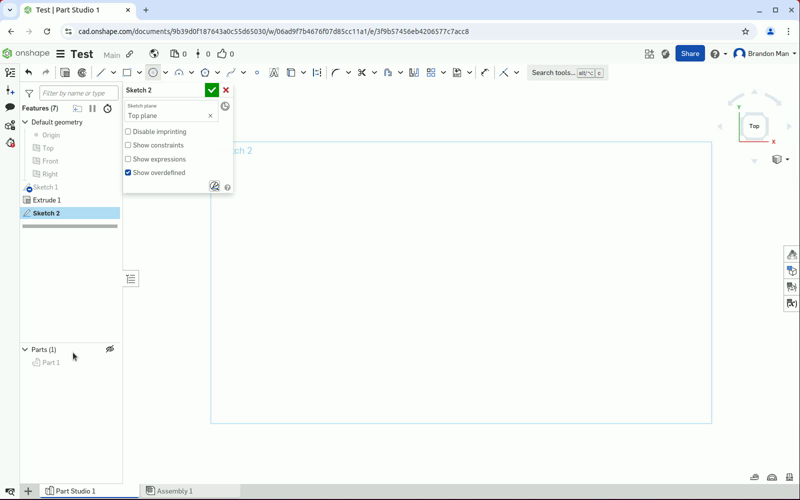
mouse_move(461, 282)
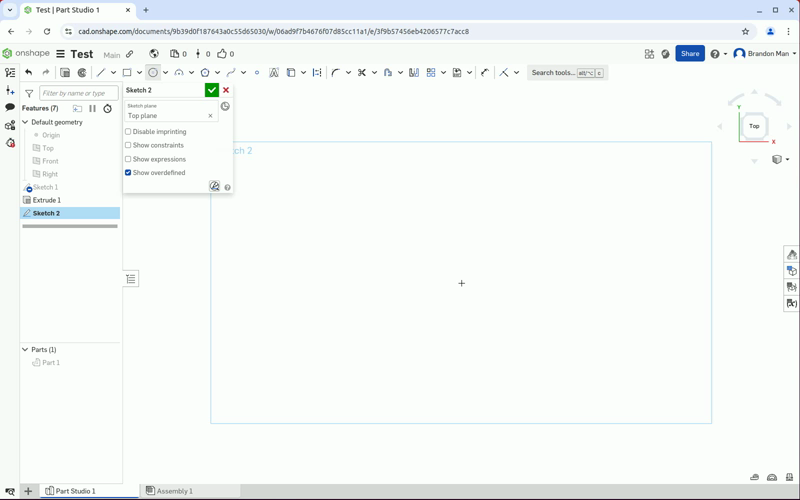
click(461, 282)
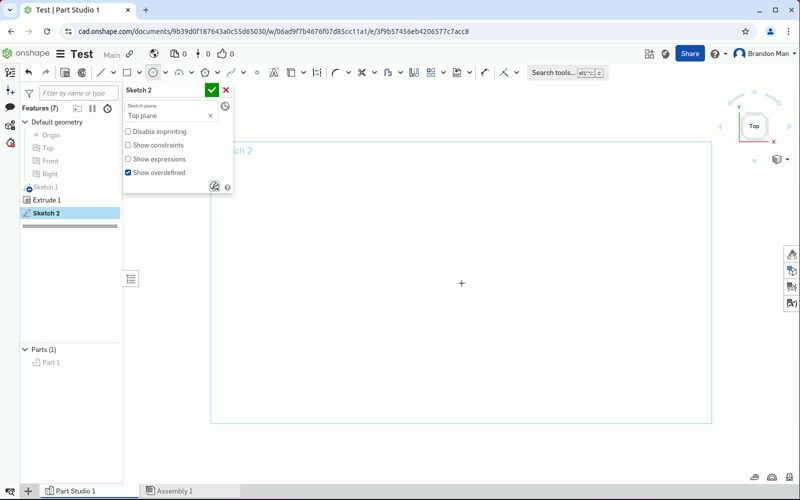
key_up(shift)
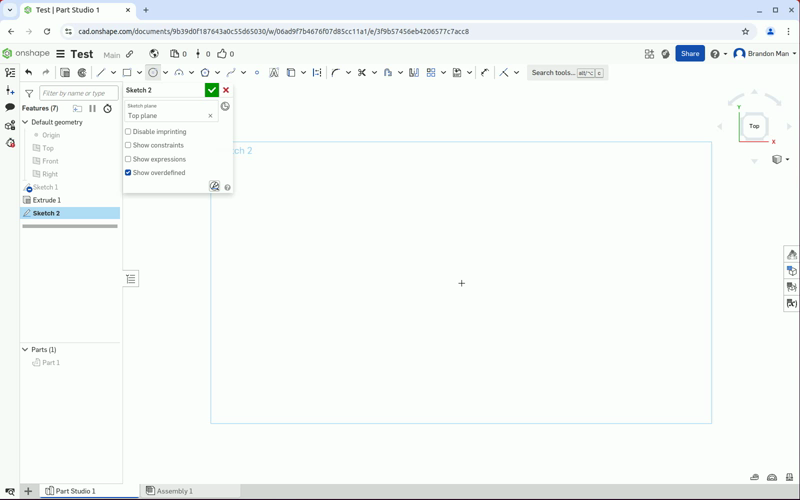
mouse_move(572, 282)
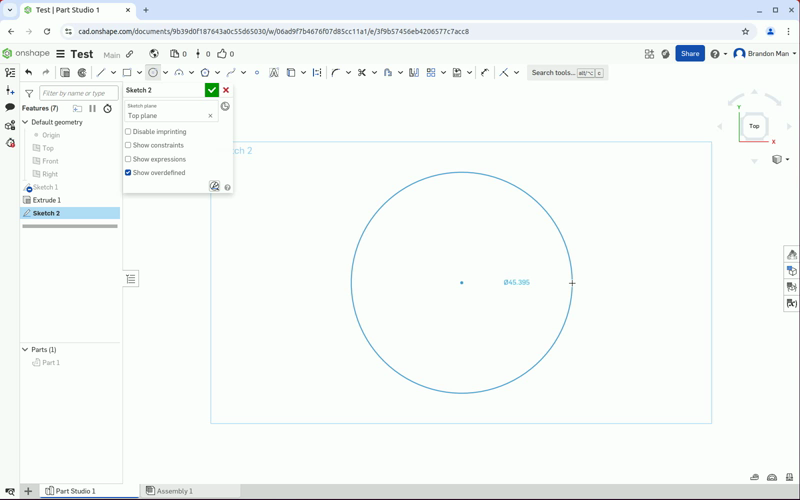
click(572, 282)
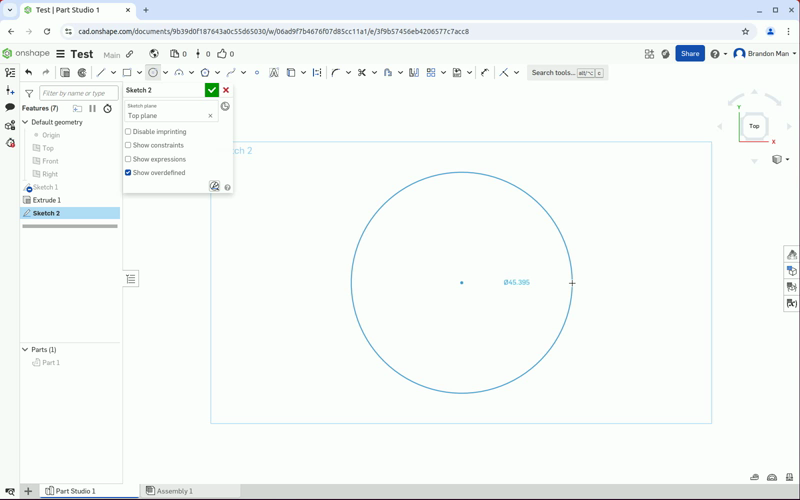
key(esc)
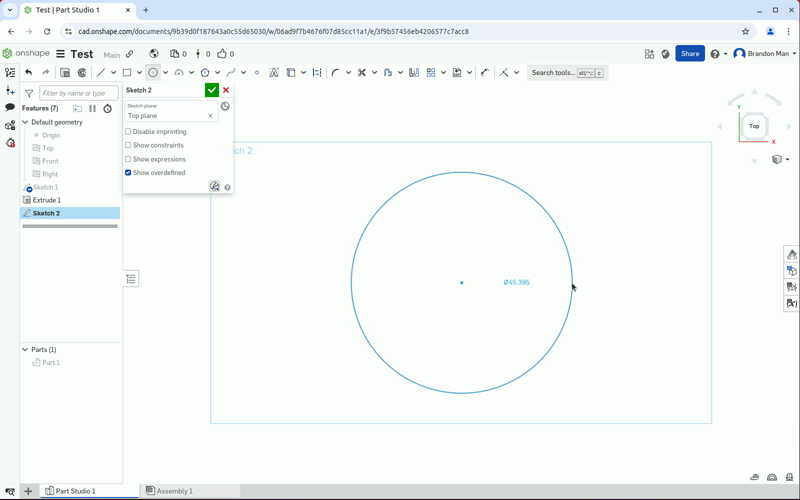
mouse_move(490, 239)
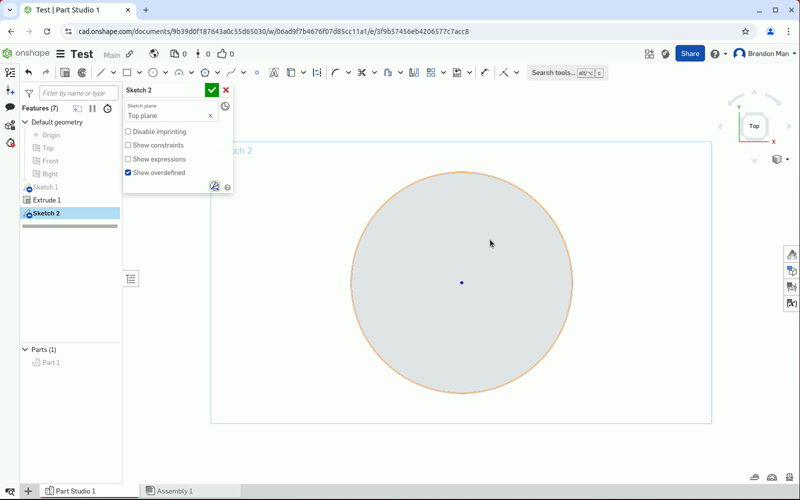
click(490, 239)
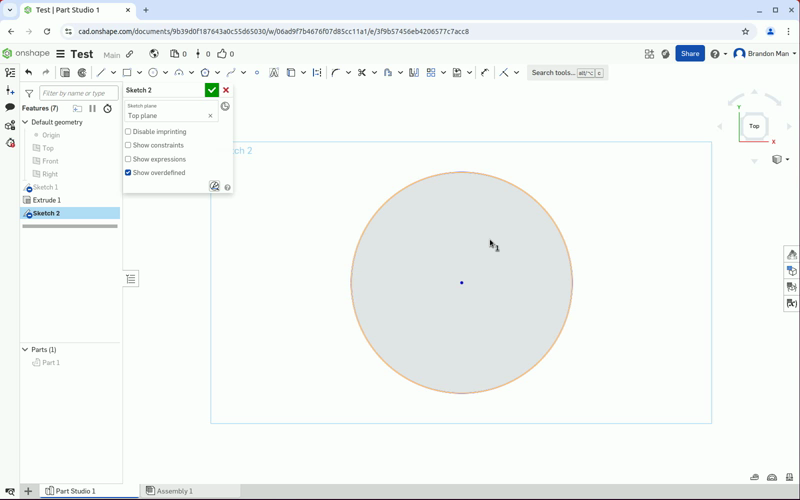
mouse_move(73, 352)
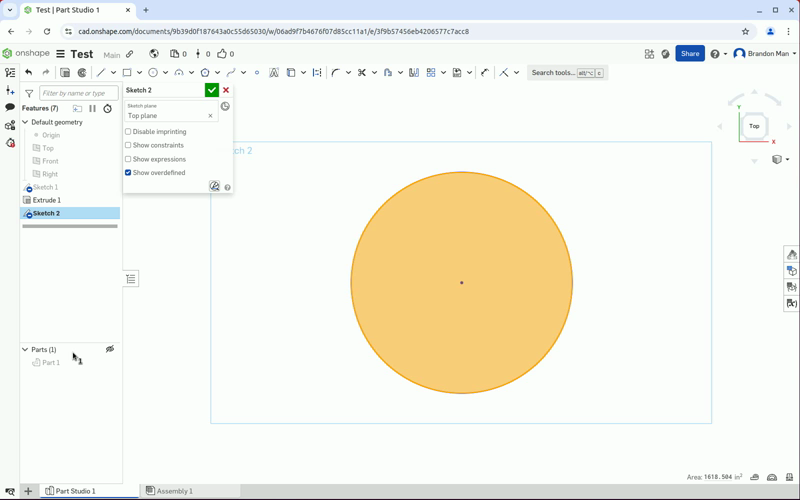
key(shift+y)
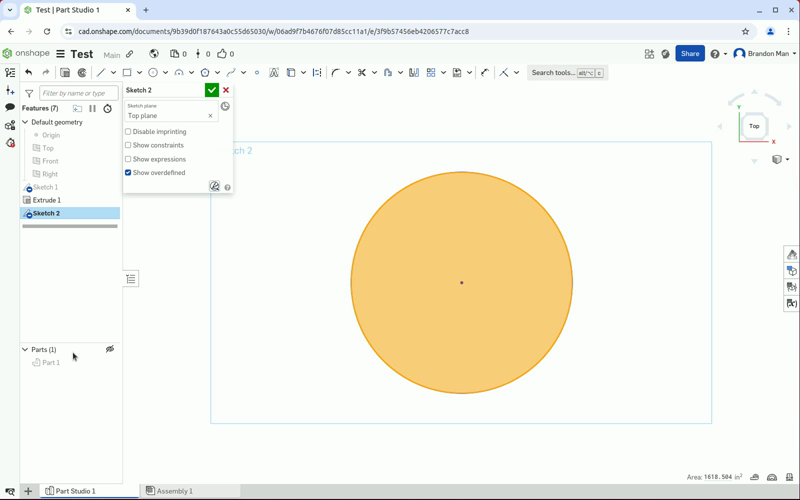
key(shift+e)
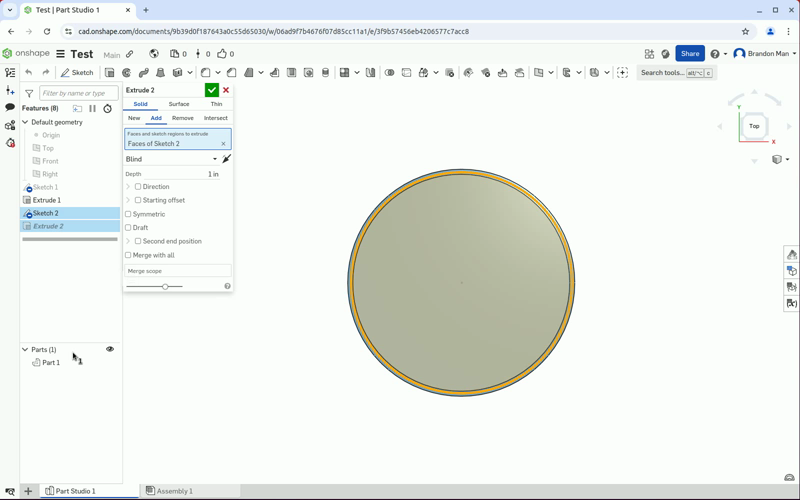
mouse_move(143, 106)
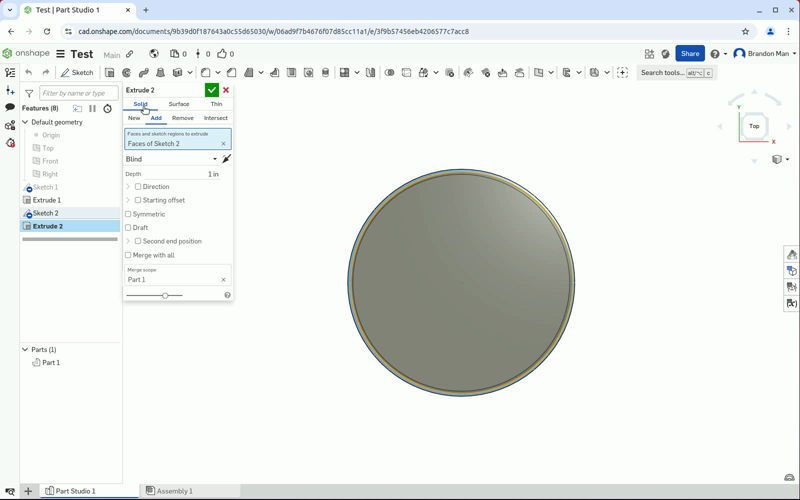
click(143, 106)
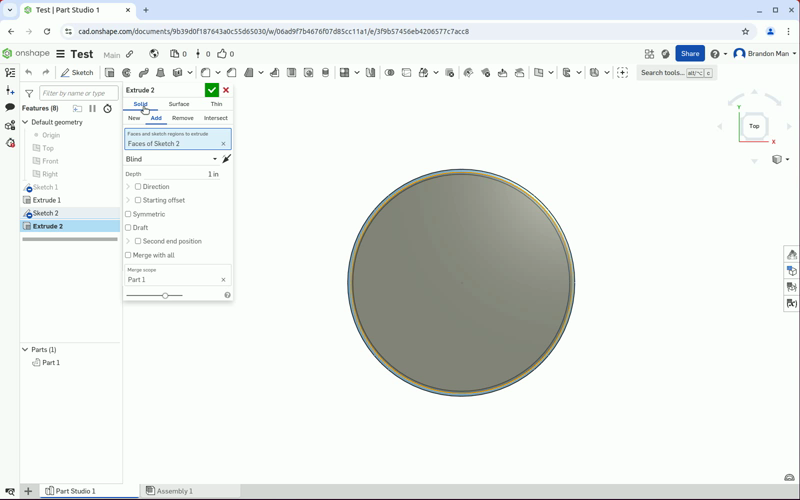
mouse_move(137, 120)
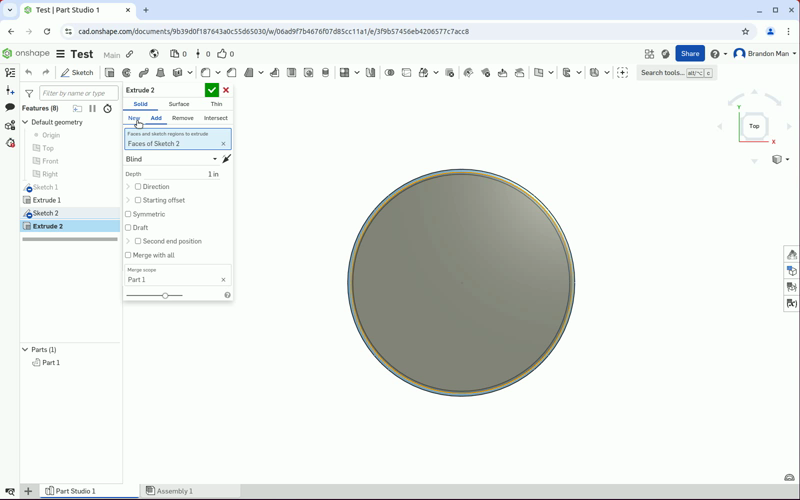
click(137, 120)
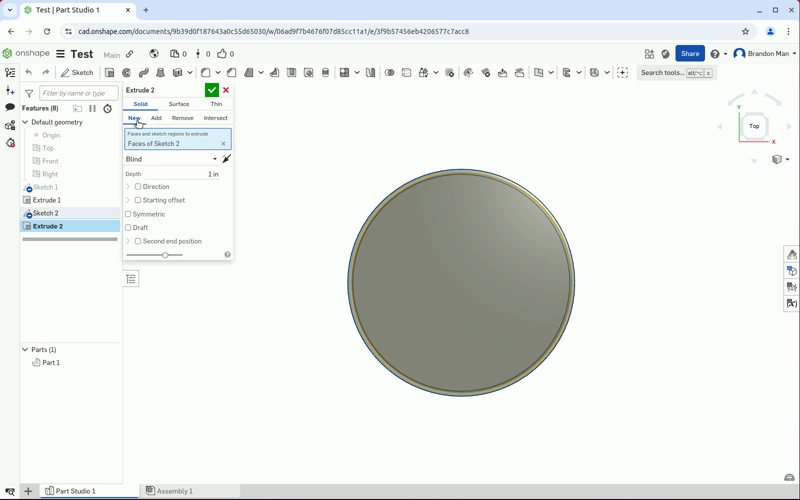
key(tab, 4)
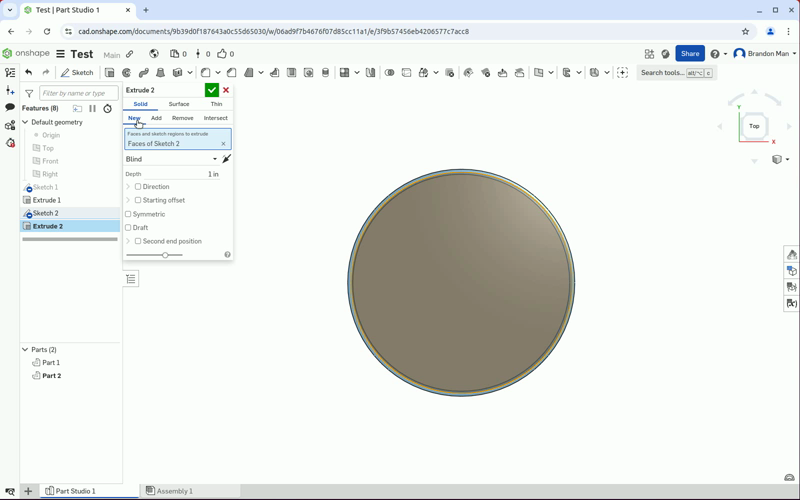
text(1.204)
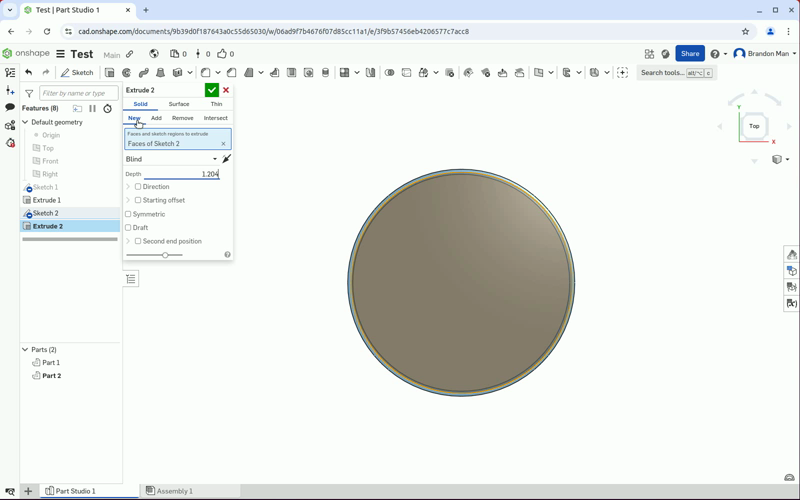
key(enter)
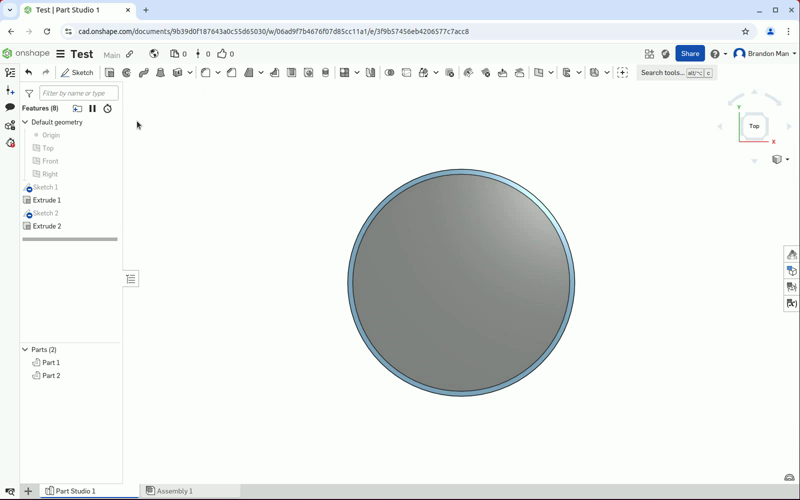
key(shift+h)
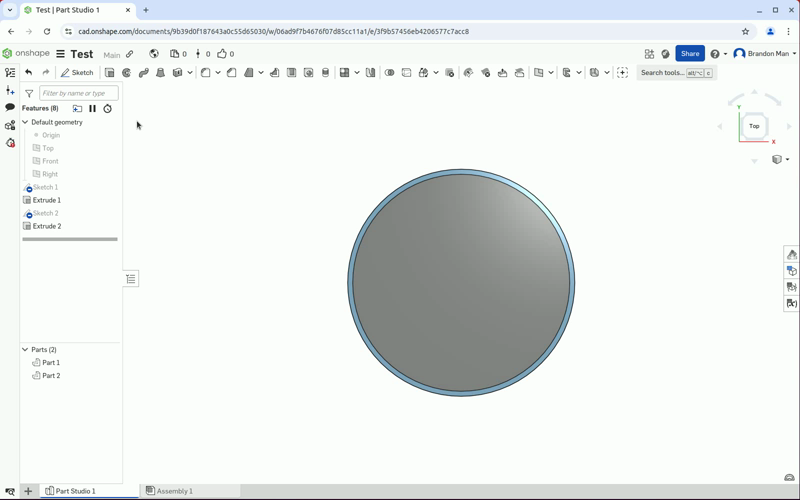
key(shift+h)
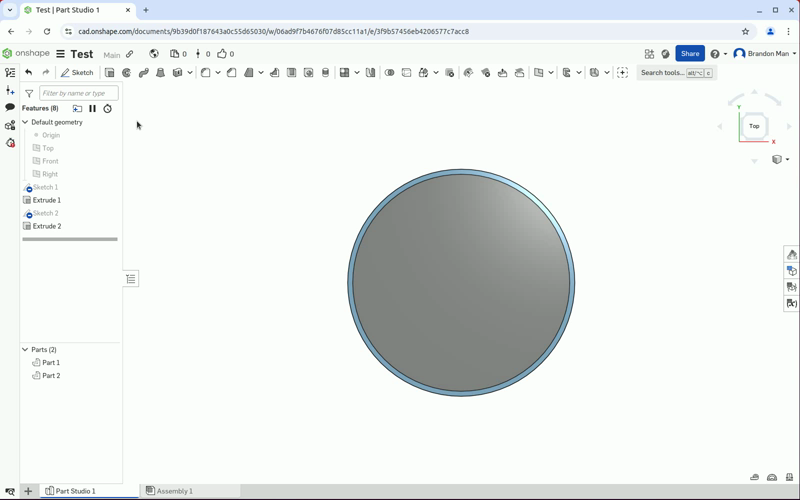
mouse_move(73, 189)
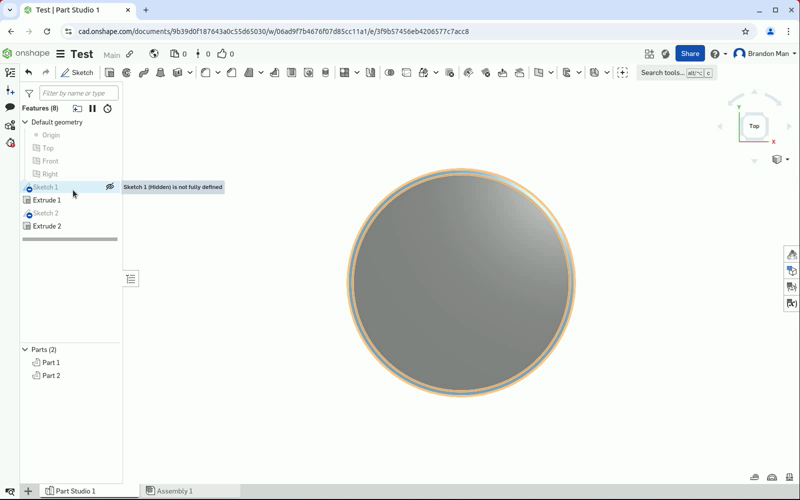
click(73, 189)
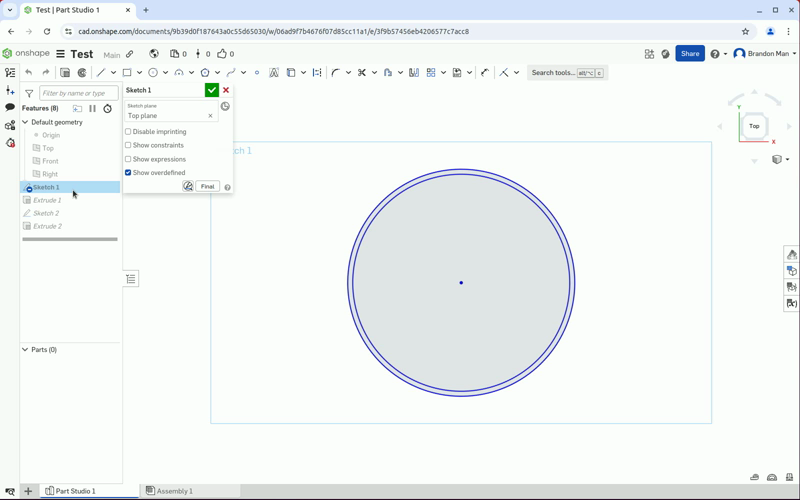
mouse_move(229, 92)
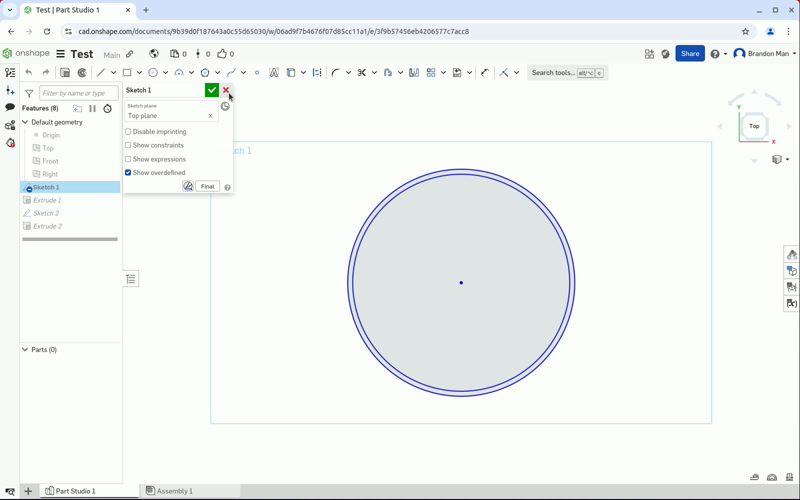
click(229, 92)
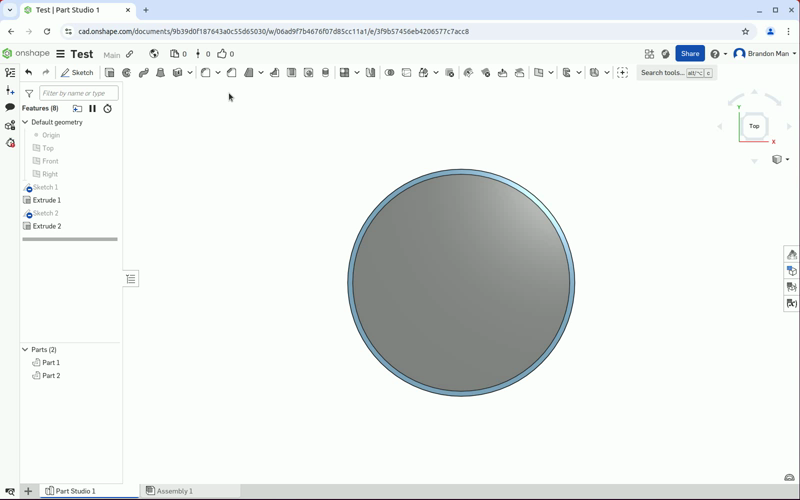
mouse_move(541, 75)
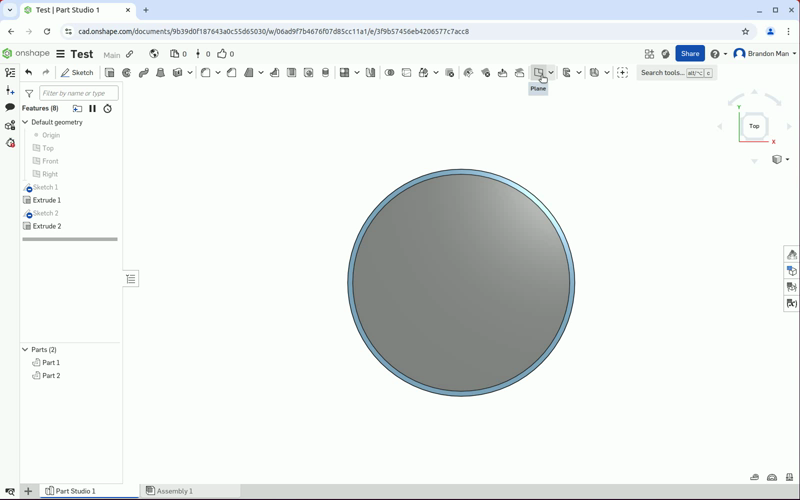
click(541, 75)
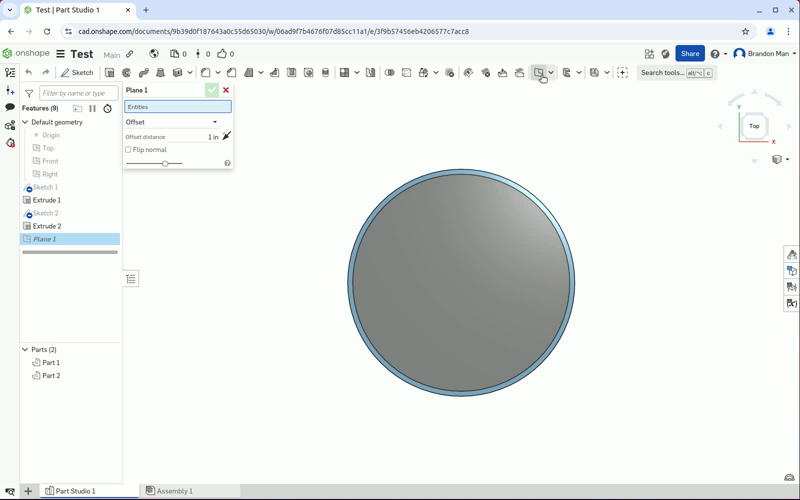
mouse_move(73, 150)
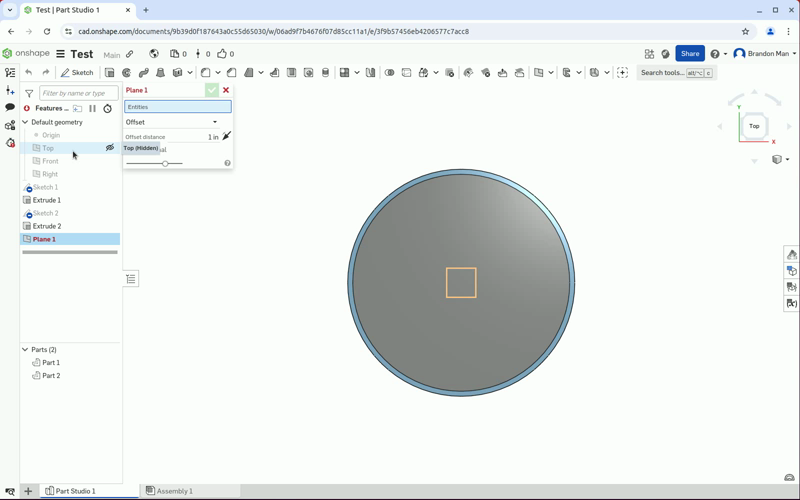
click(73, 150)
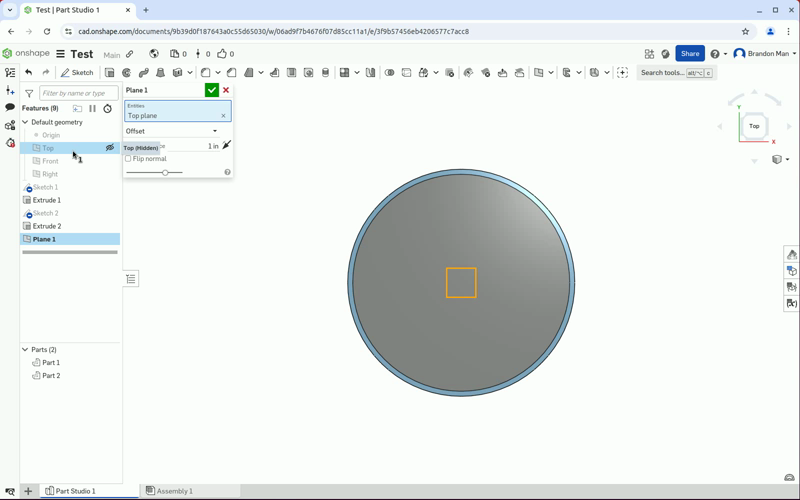
key(tab, 2)
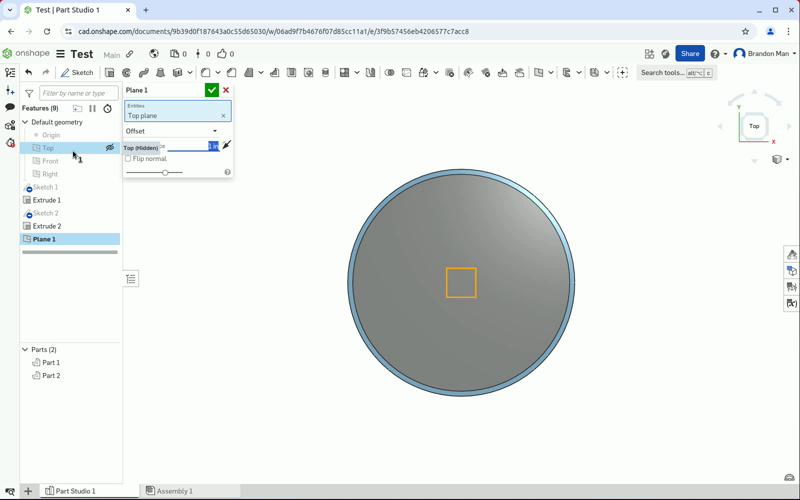
text(1.202)
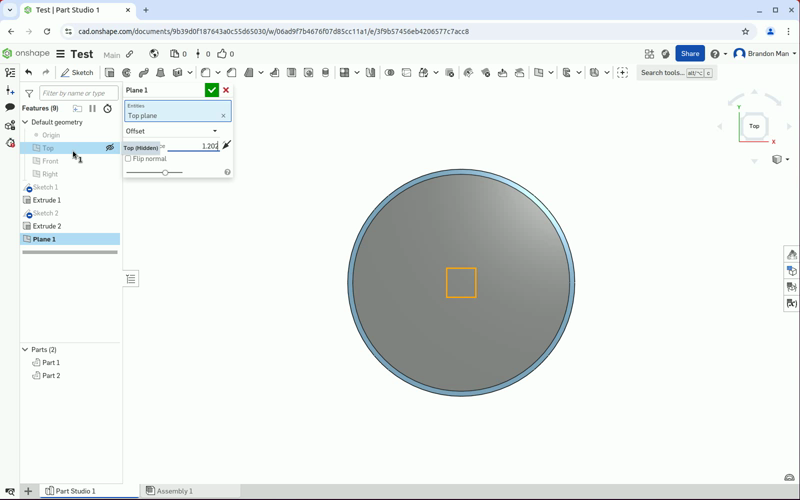
key(enter, 2)
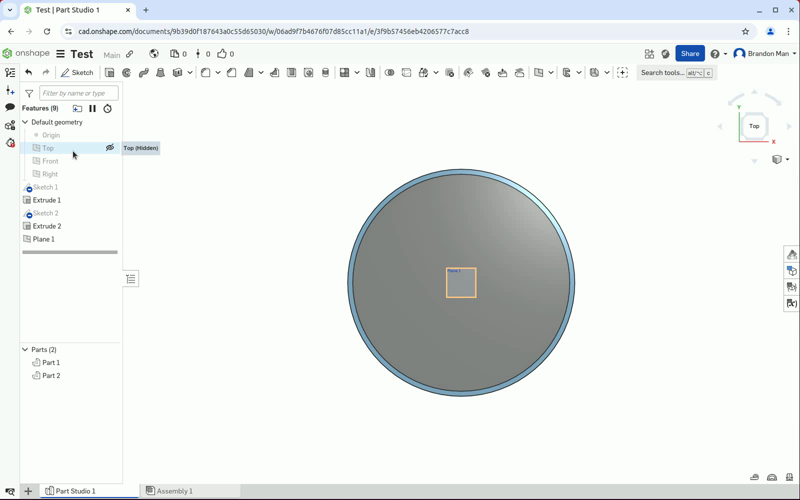
key(shift+s)
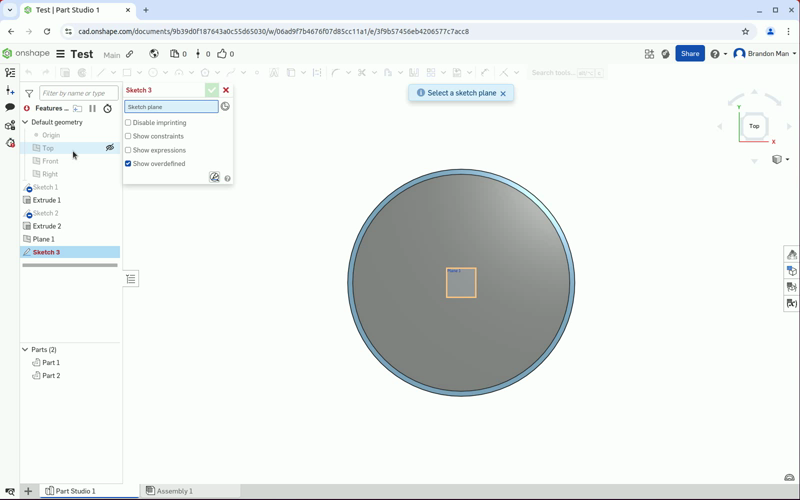
mouse_move(73, 241)
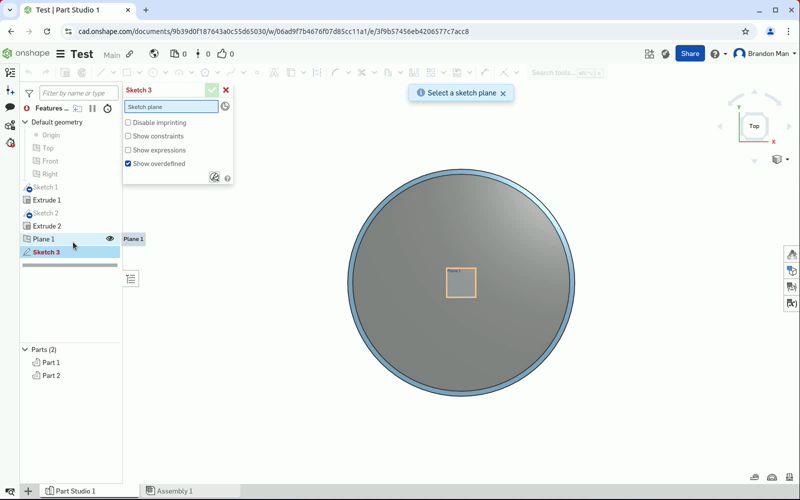
click(73, 241)
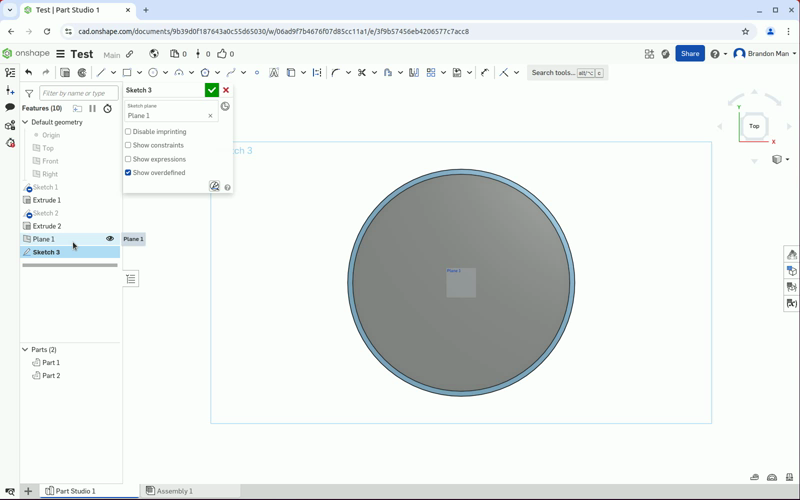
mouse_move(73, 352)
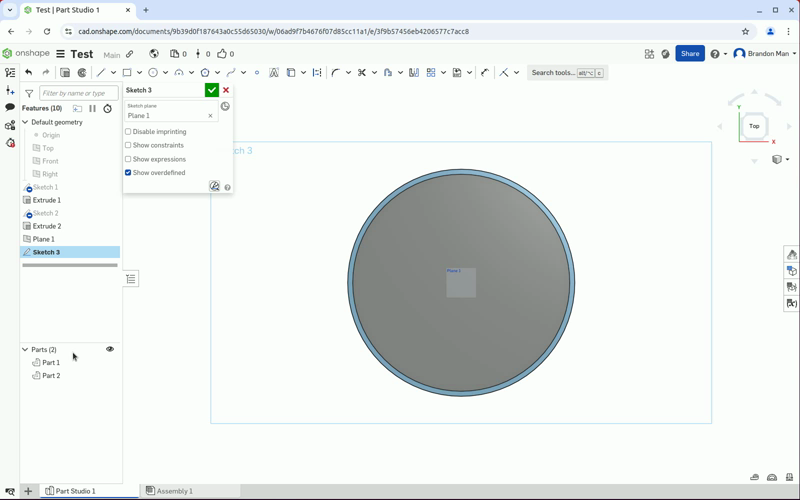
key(y)
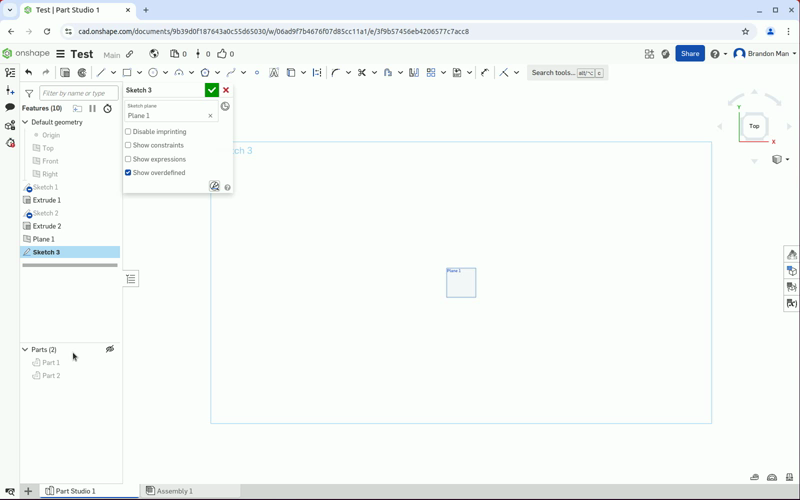
key(l)
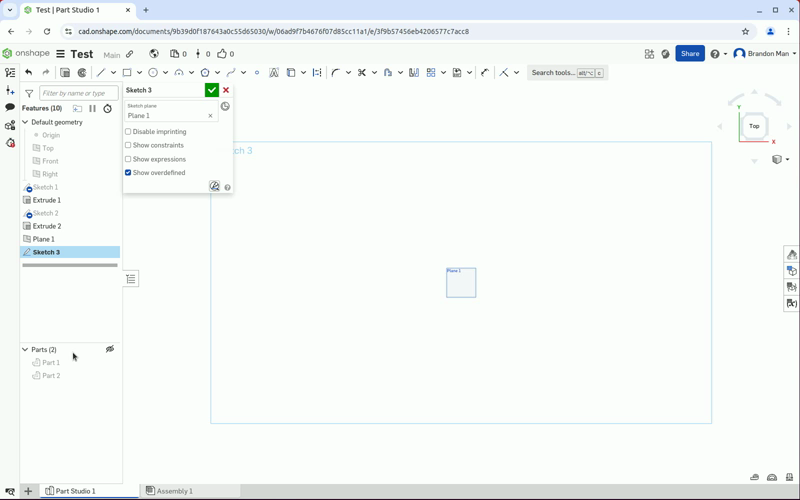
key_down(shift)
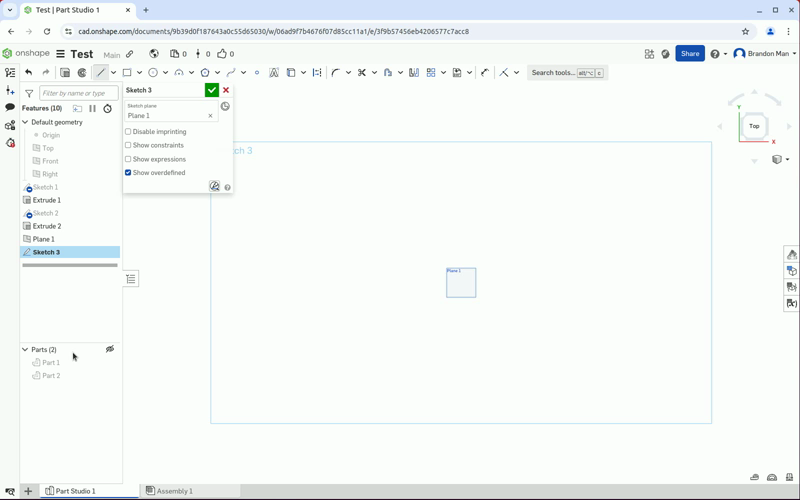
mouse_move(424, 304)
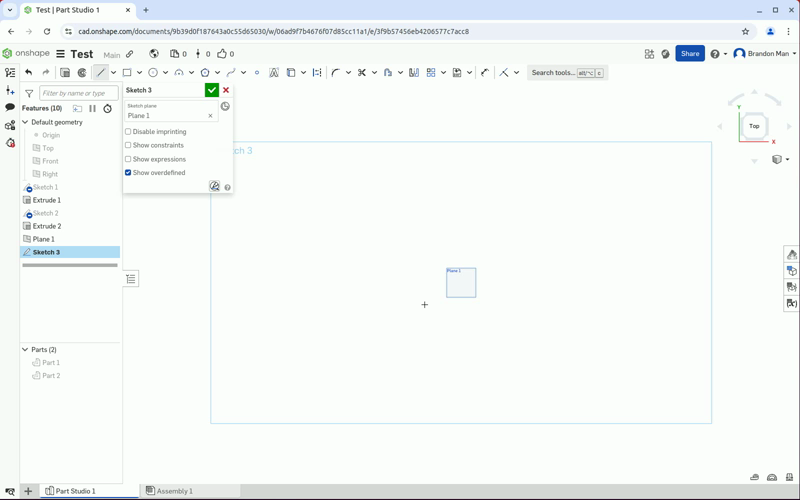
click(424, 304)
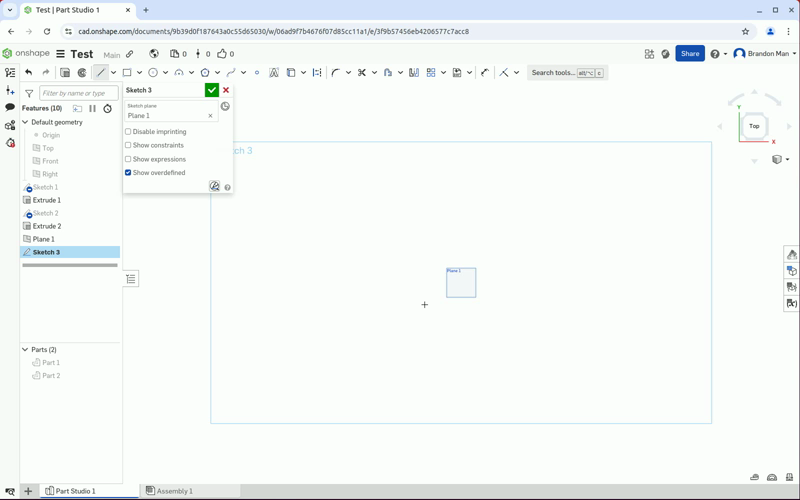
key_up(shift)
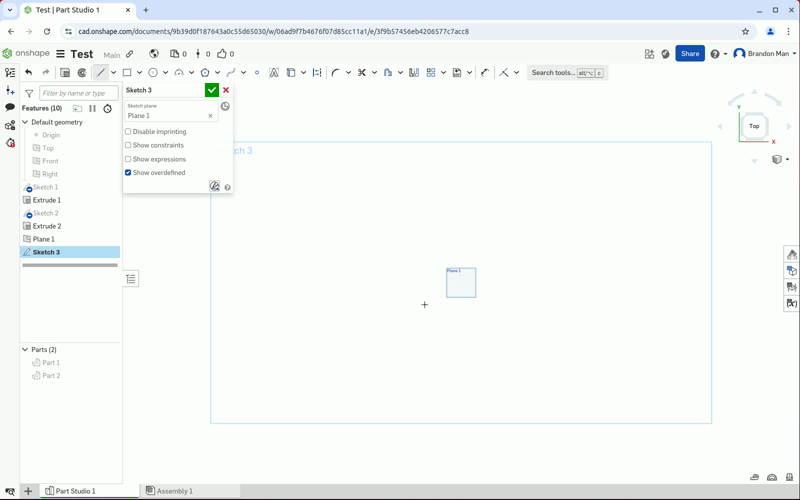
key_down(shift)
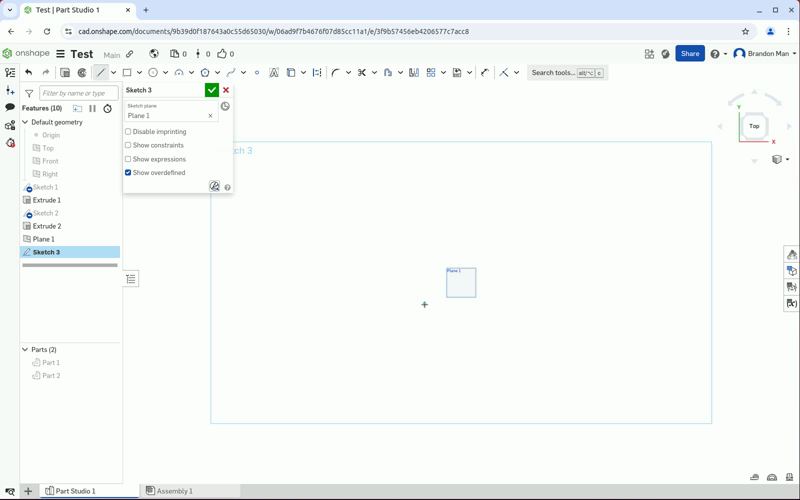
mouse_move(497, 304)
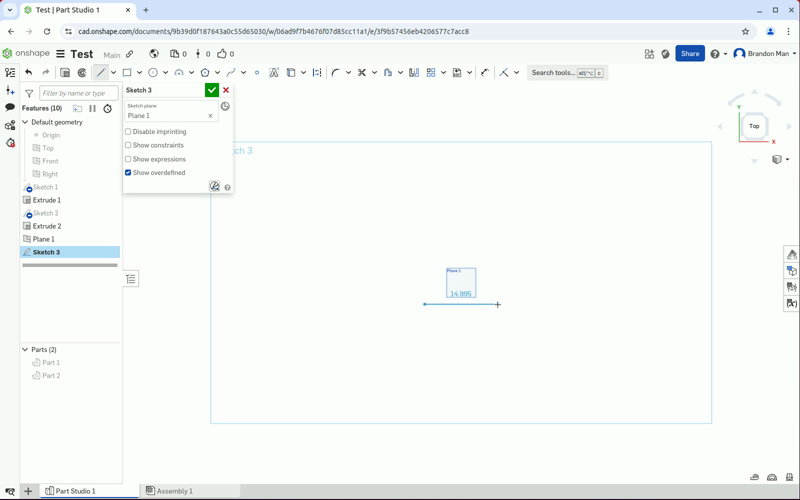
click(497, 304)
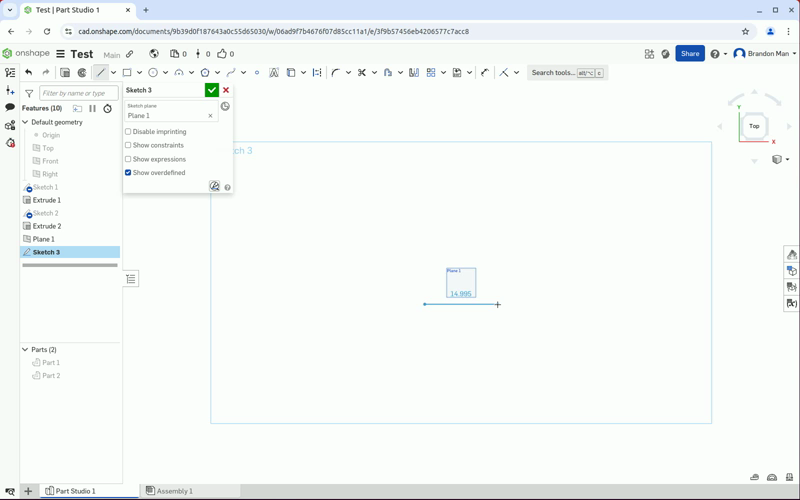
key_up(shift)
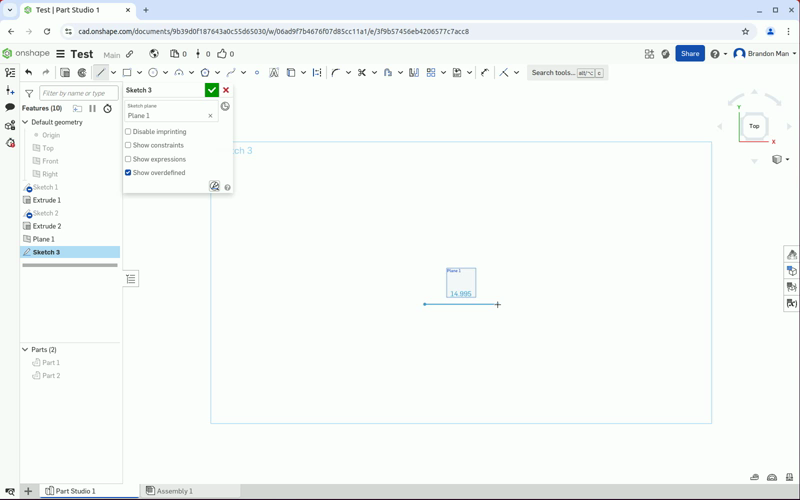
key_down(shift)
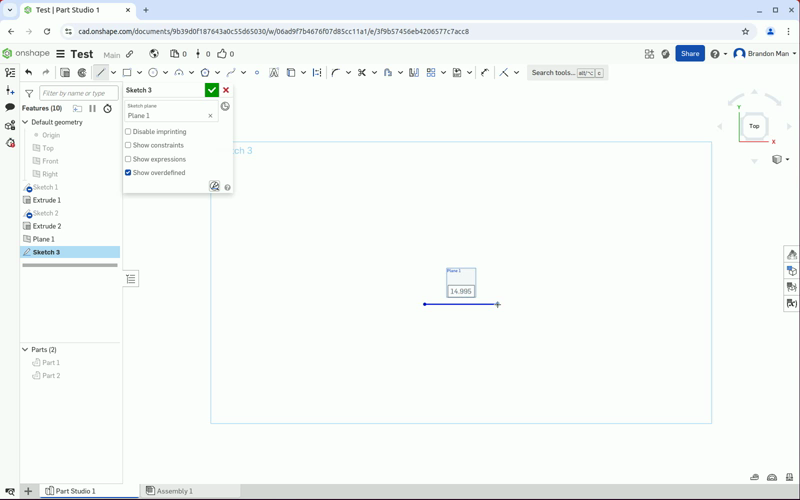
mouse_move(461, 240)
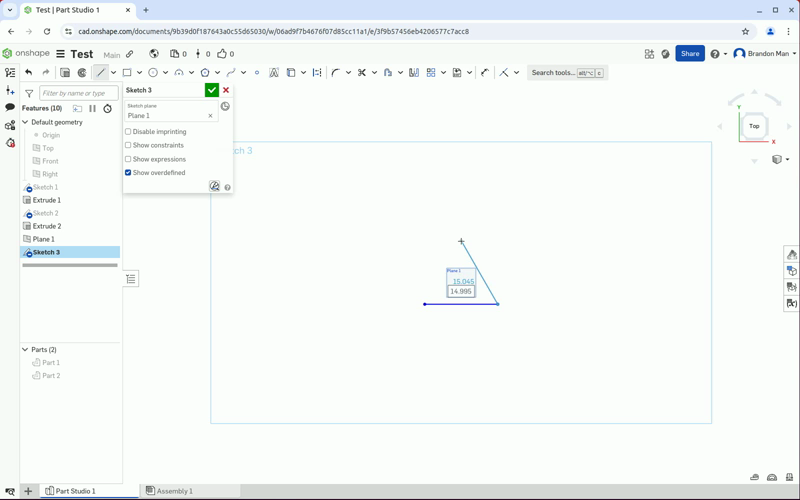
click(461, 240)
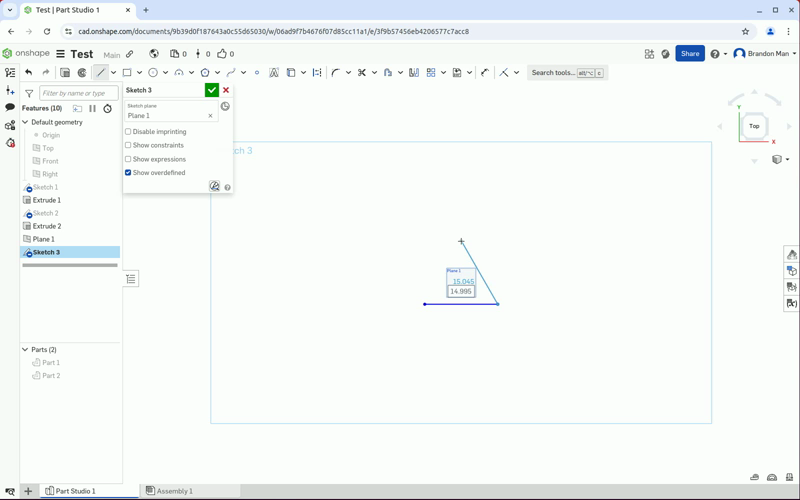
key_up(shift)
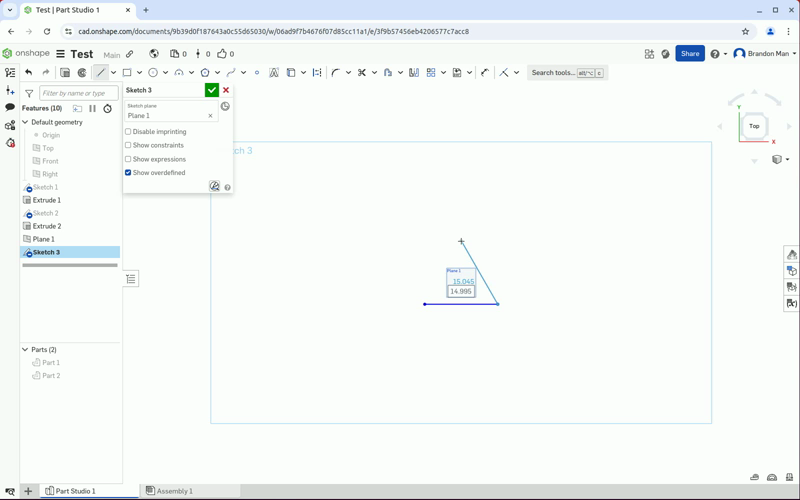
key_down(shift)
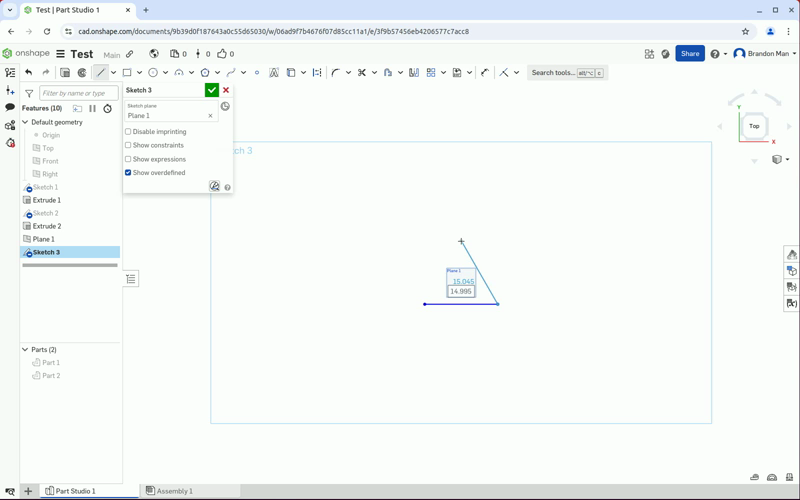
mouse_move(424, 304)
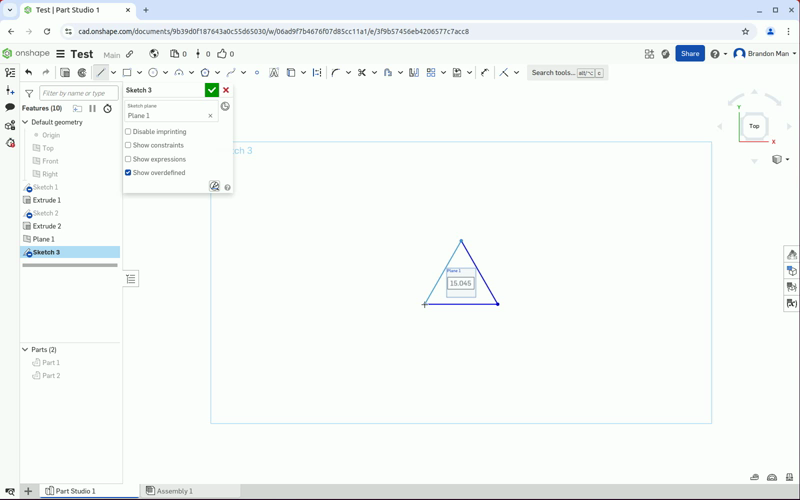
key_up(shift)
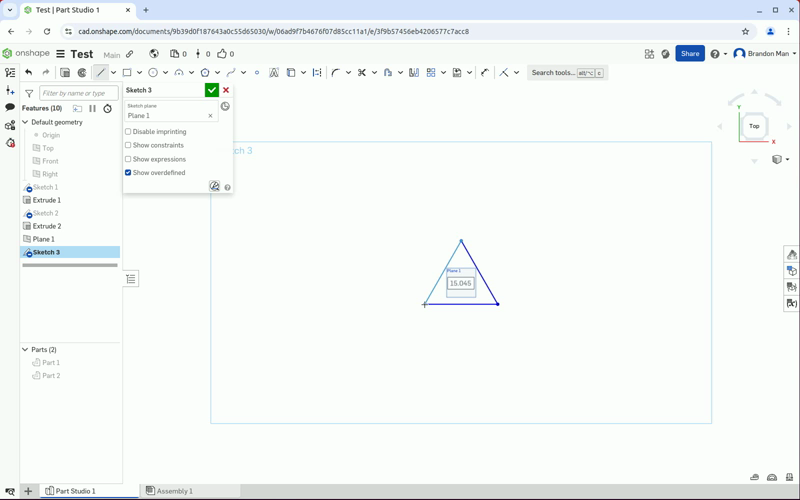
click(424, 304)
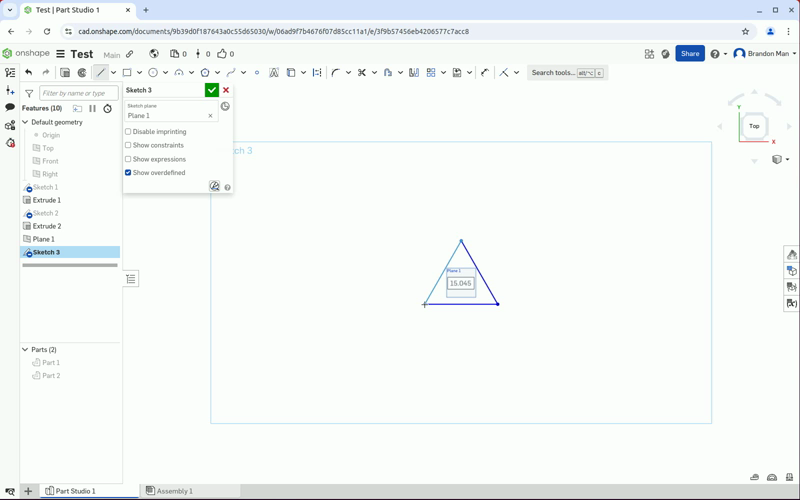
key(esc)
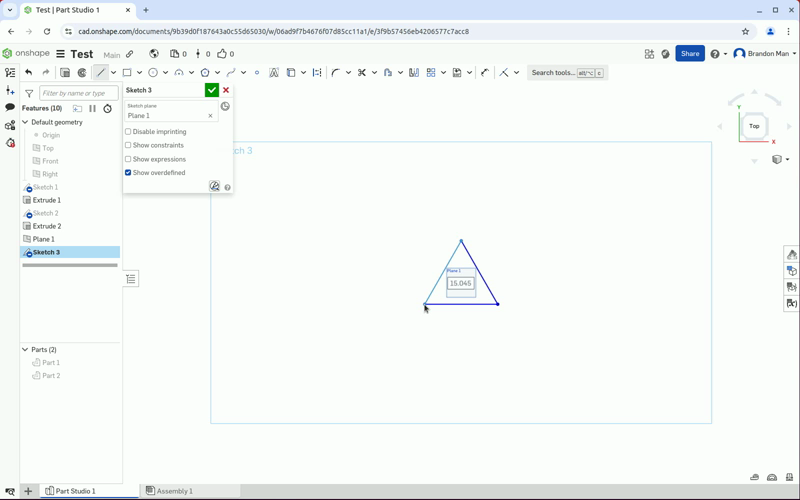
mouse_move(482, 288)
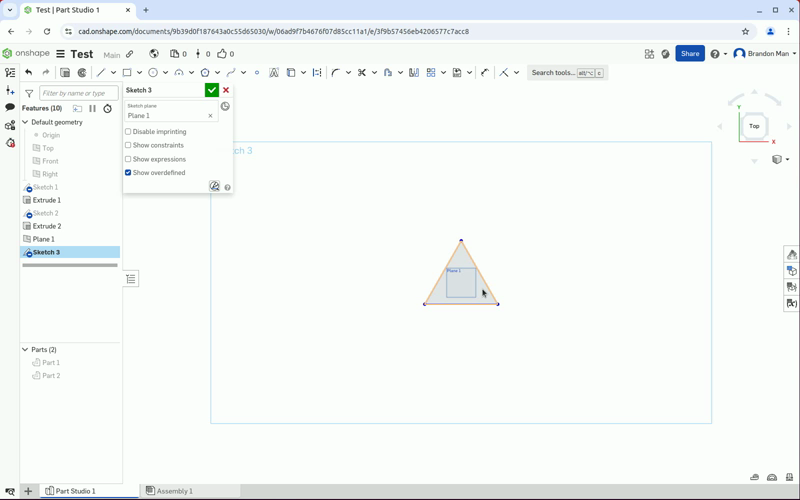
click(482, 288)
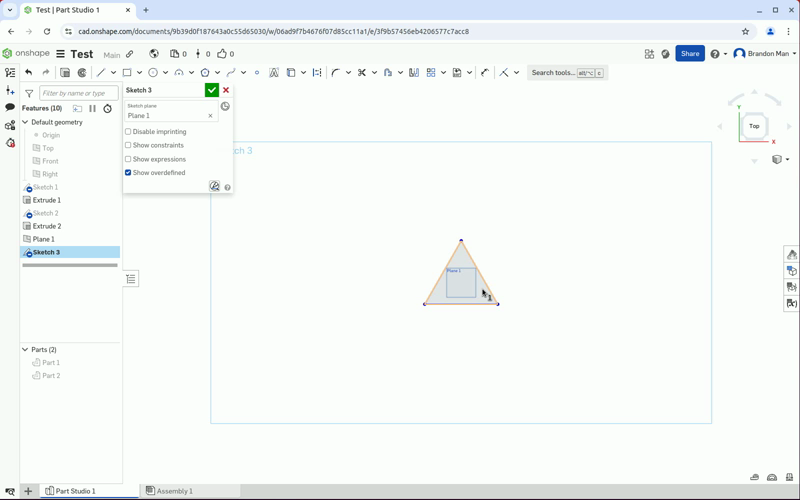
mouse_move(73, 352)
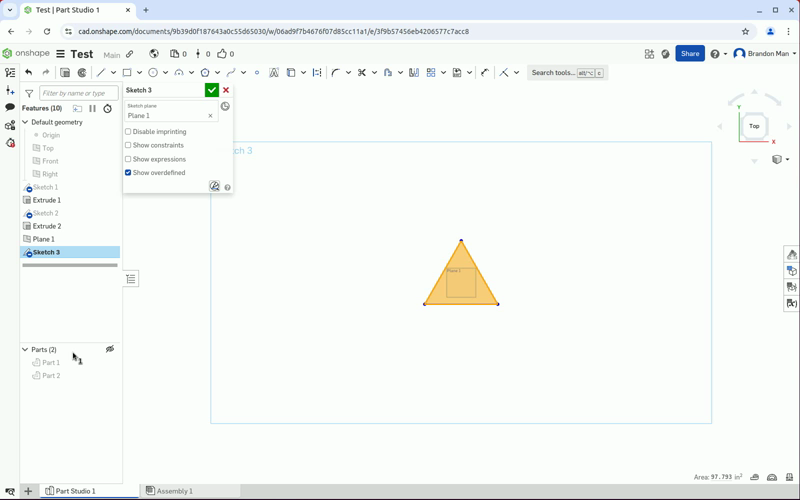
key(shift+y)
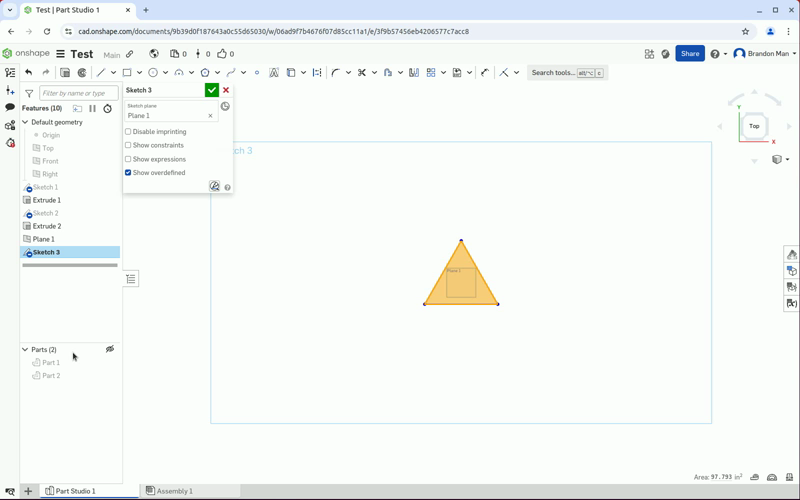
key(shift+e)
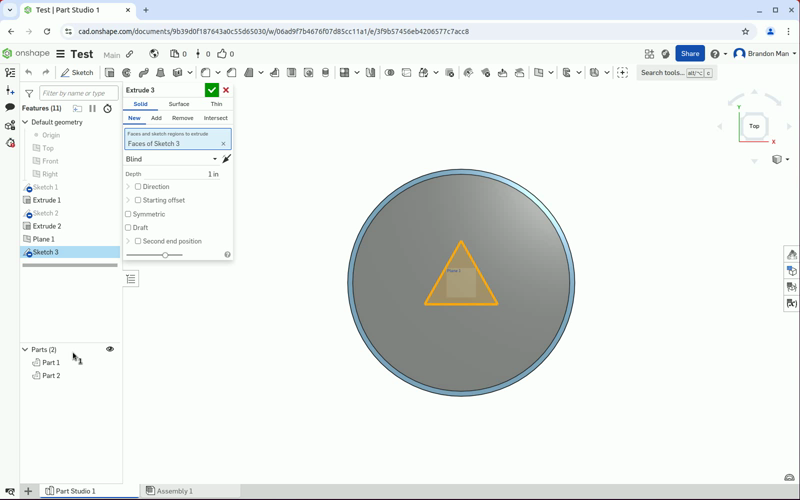
mouse_move(143, 106)
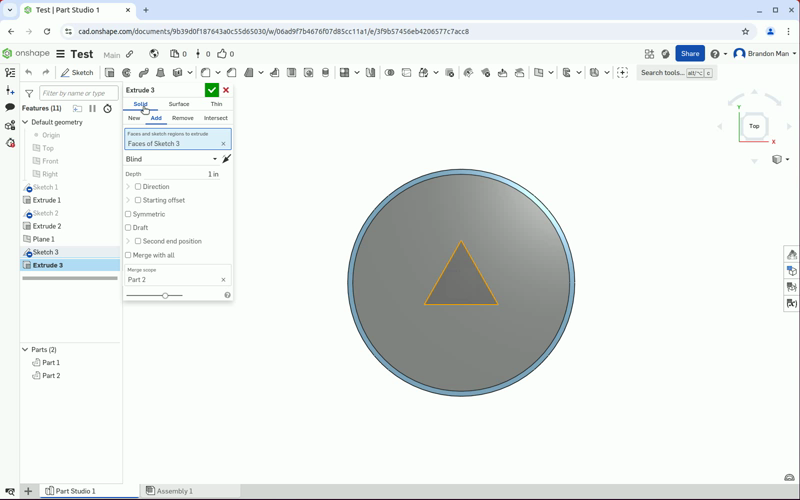
click(143, 106)
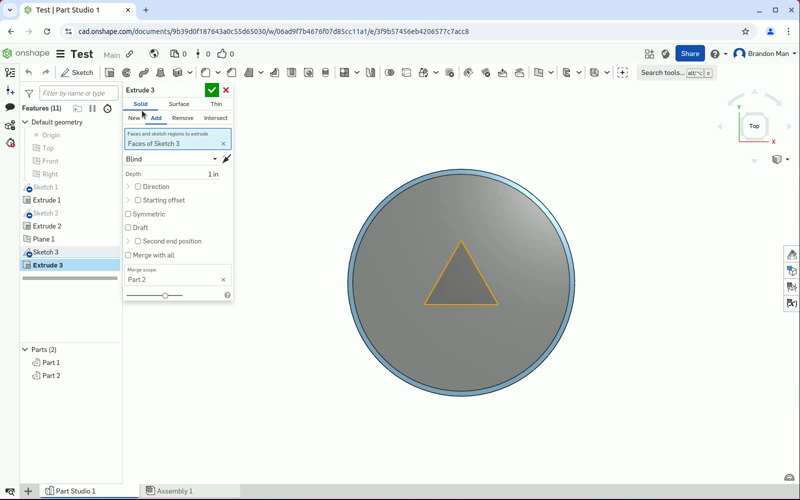
mouse_move(137, 120)
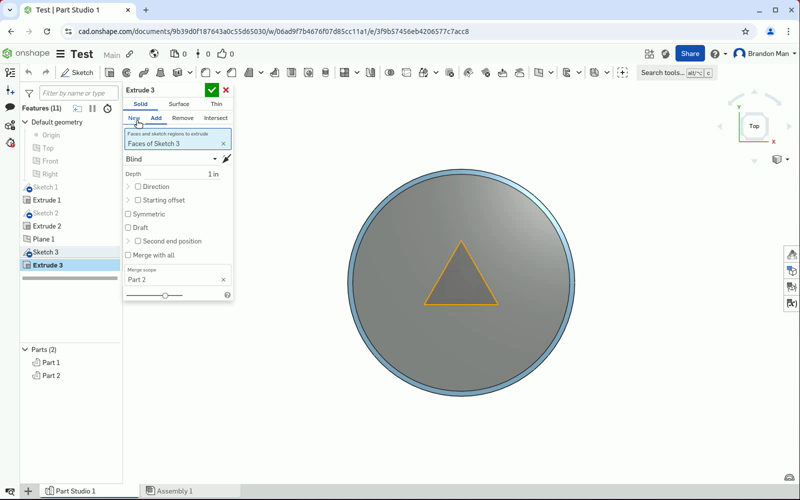
click(137, 120)
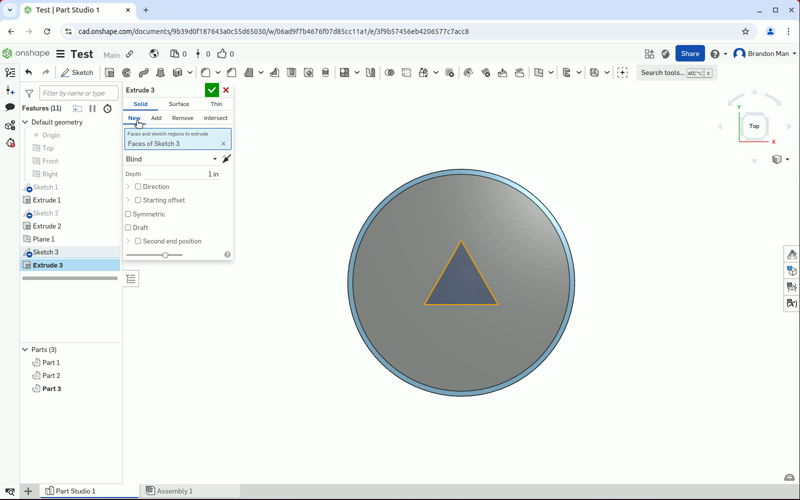
key(tab, 4)
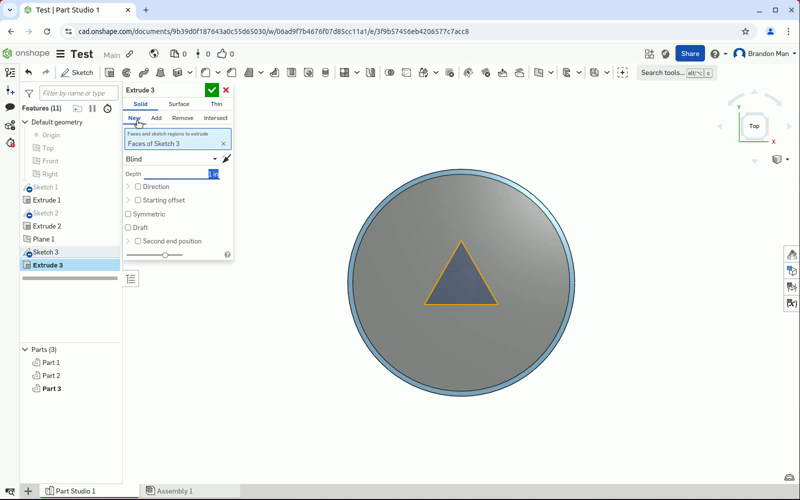
text(1.204)
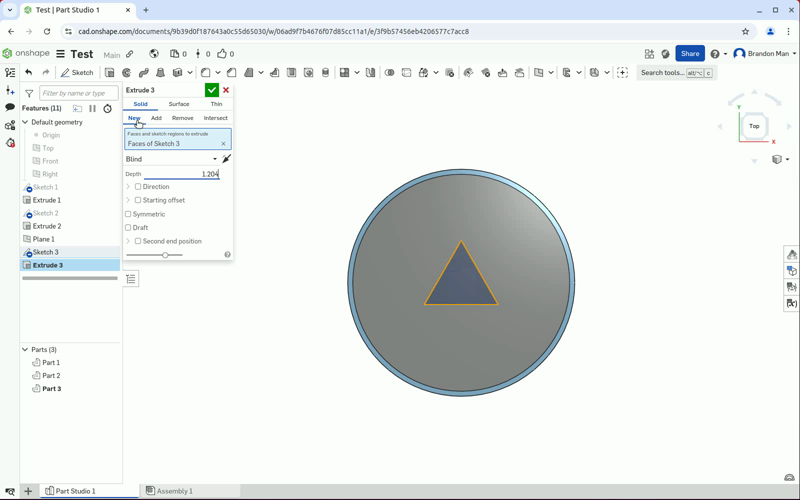
key(enter)
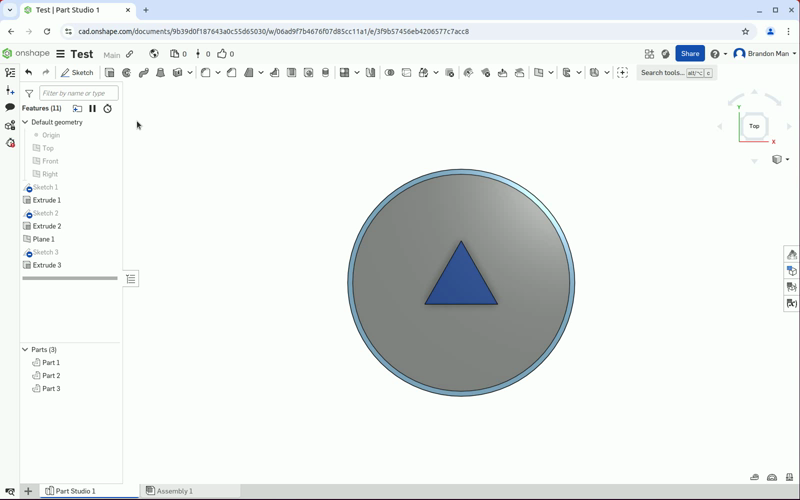
key(shift+h)
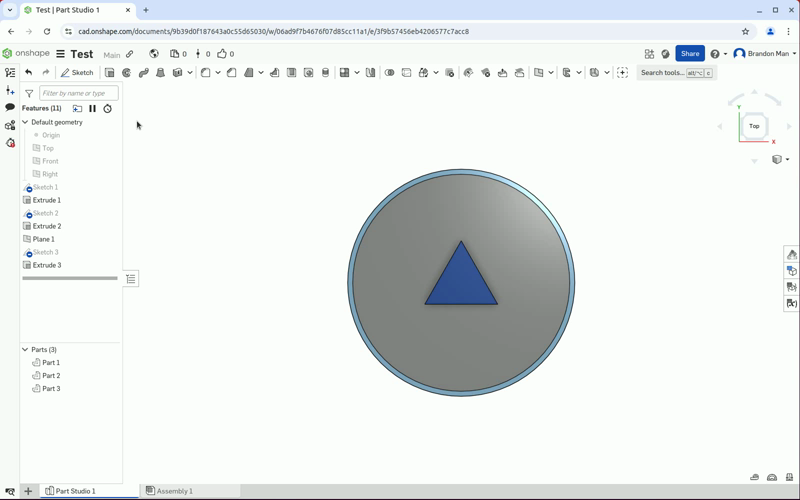
key(shift+h)
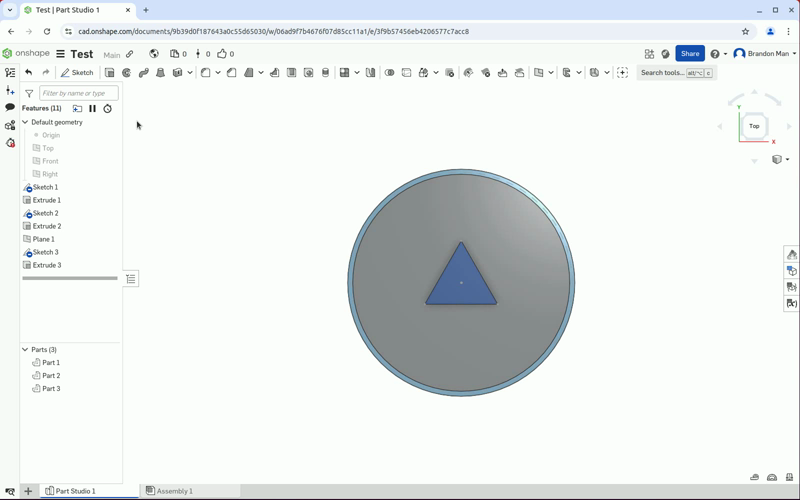
key(shift+7)
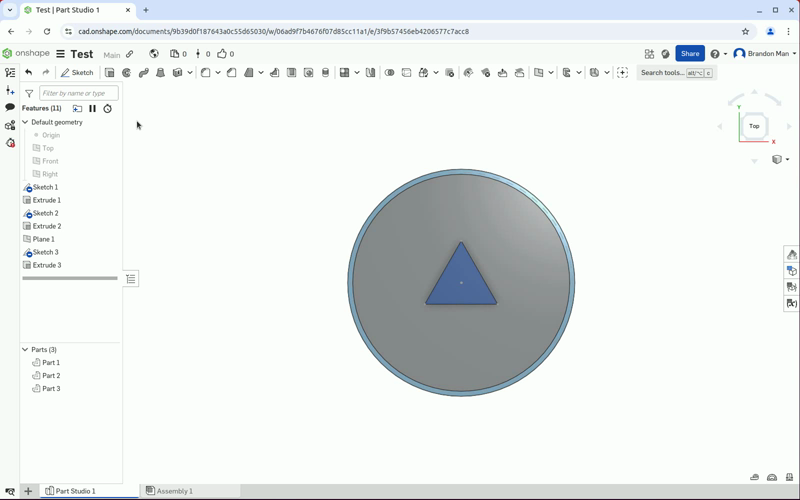
key(up, 3)
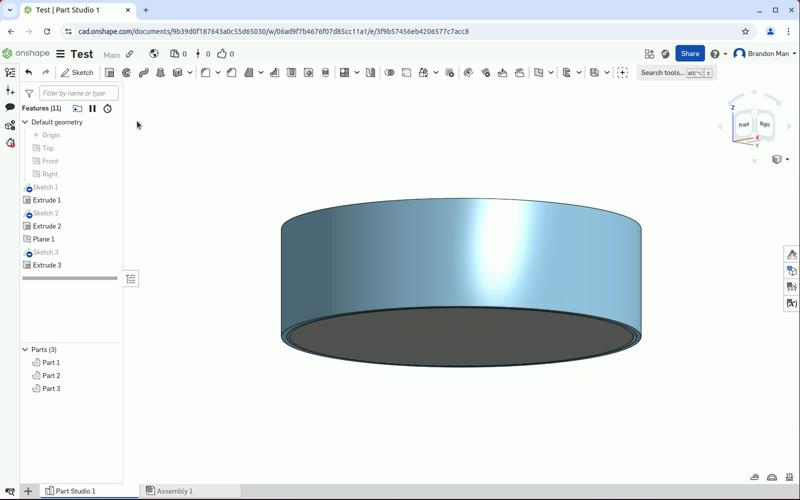
key(left, 3)
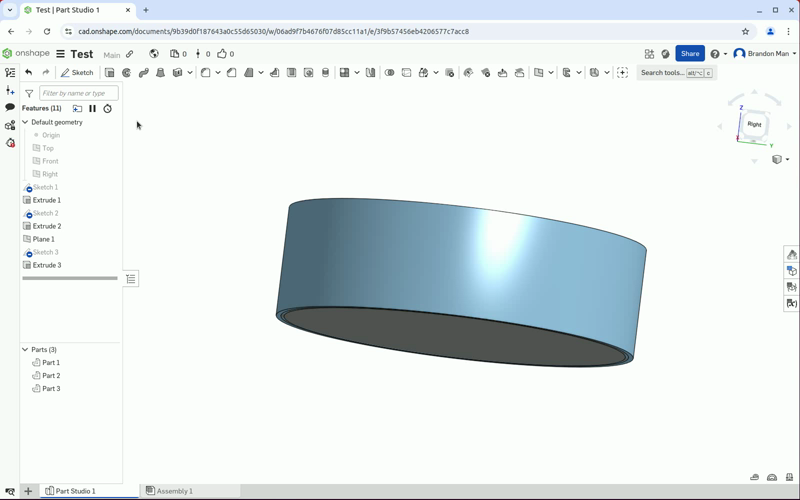
key(right, 3)
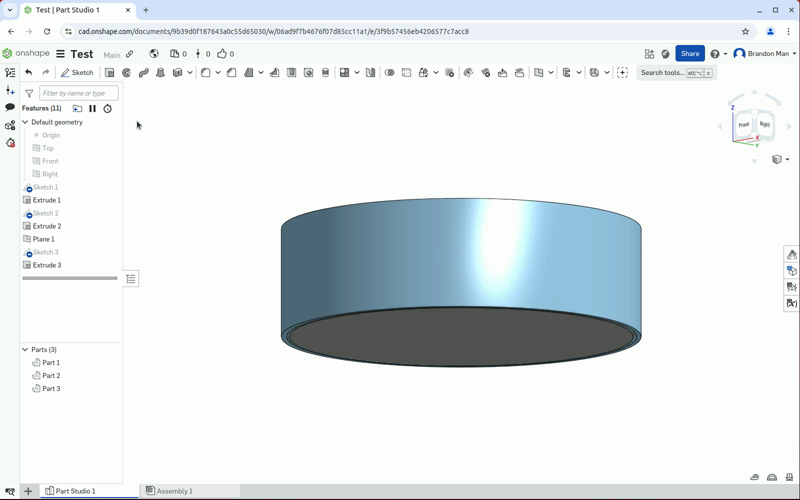
key(down, 3)
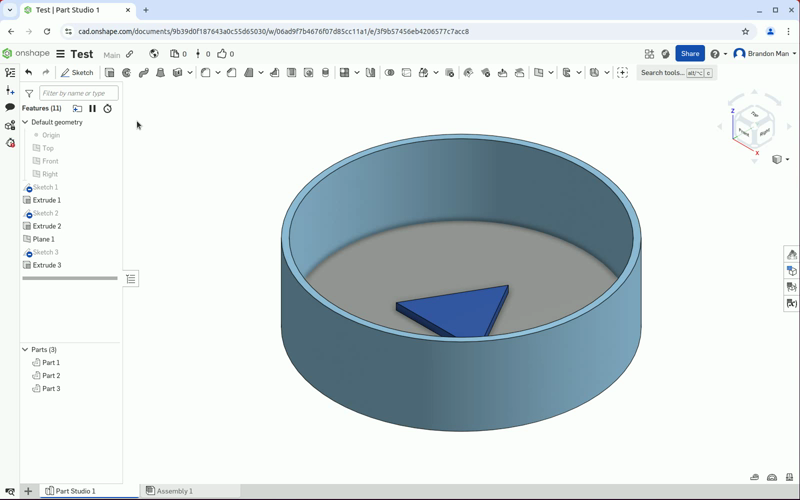
mouse_move(73, 189)
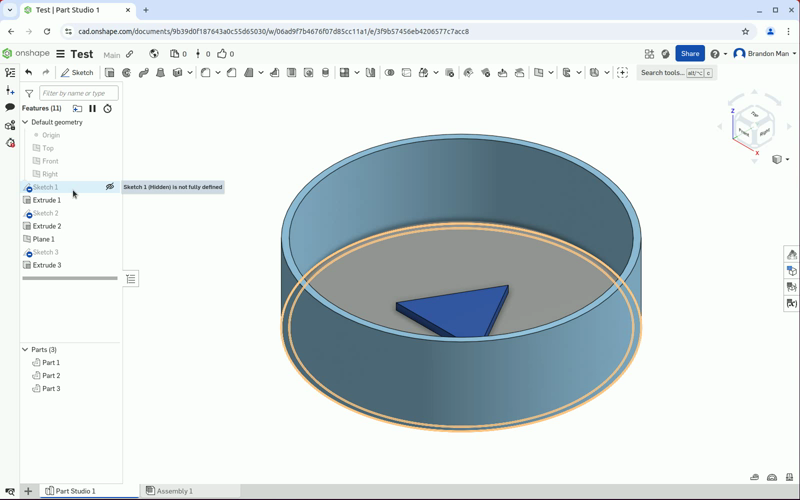
click(73, 189)